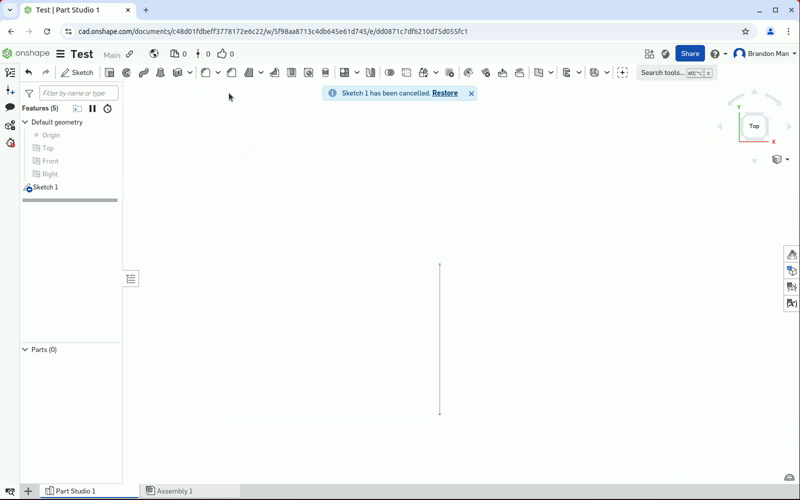
key(shift+h)
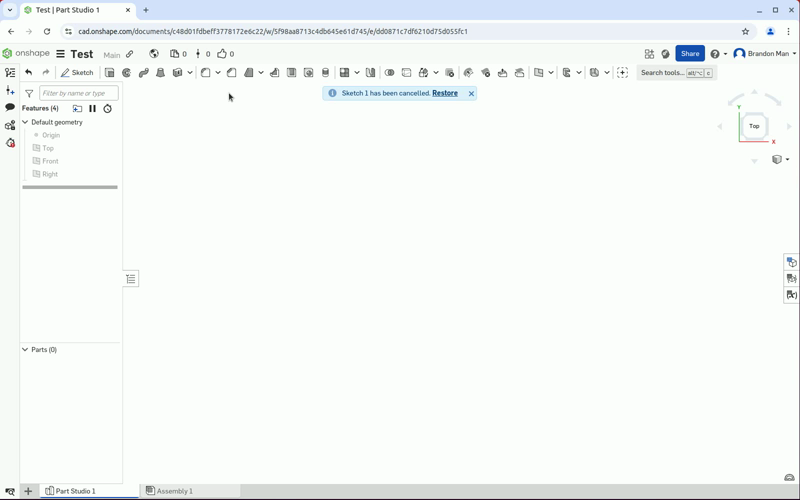
key(shift+s)
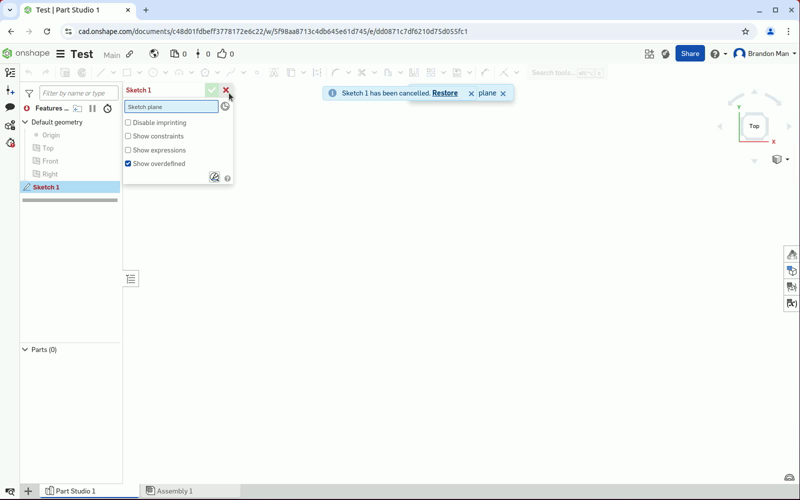
mouse_move(73, 150)
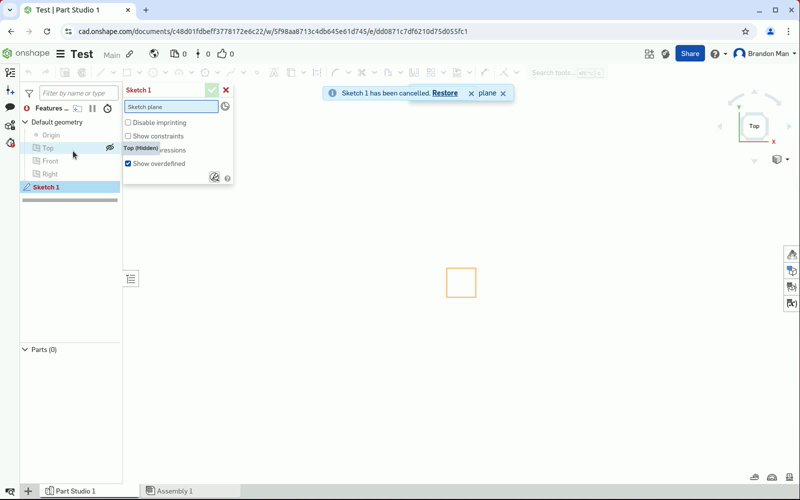
click(73, 150)
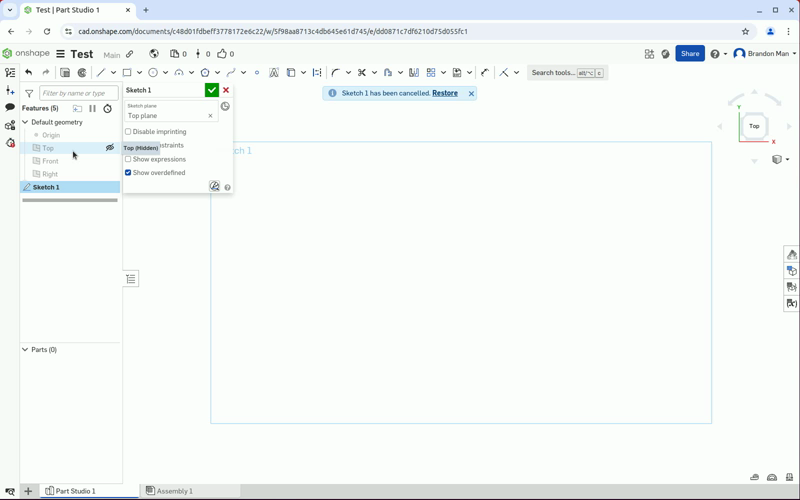
mouse_move(73, 352)
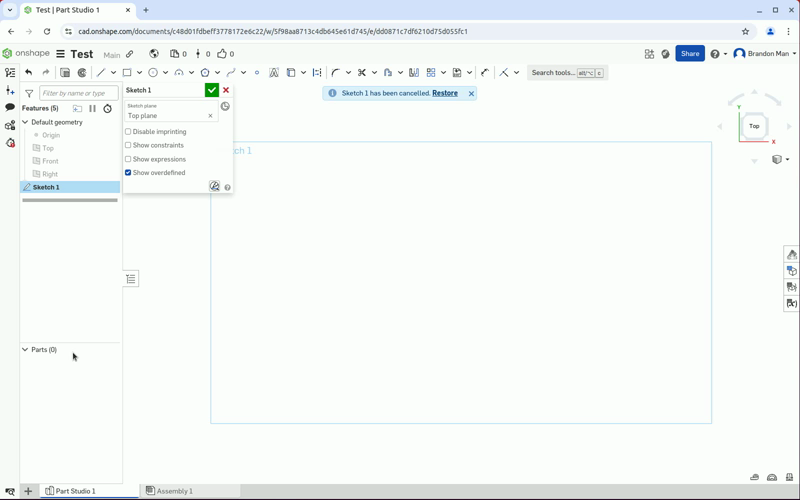
key(y)
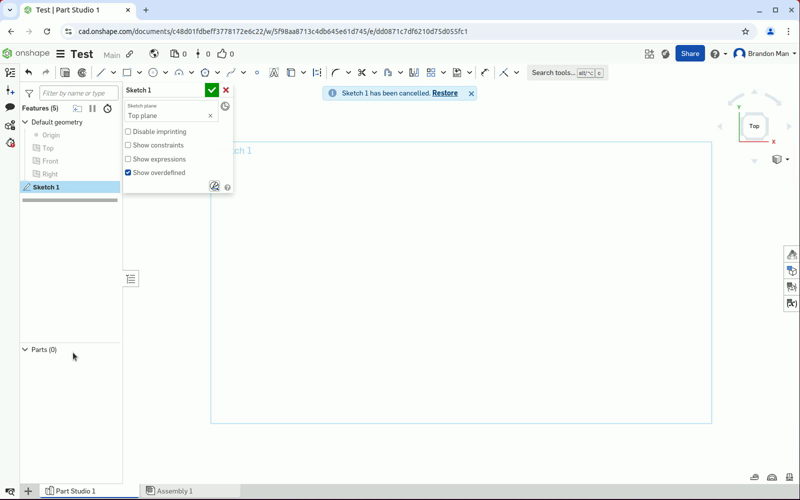
key(a)
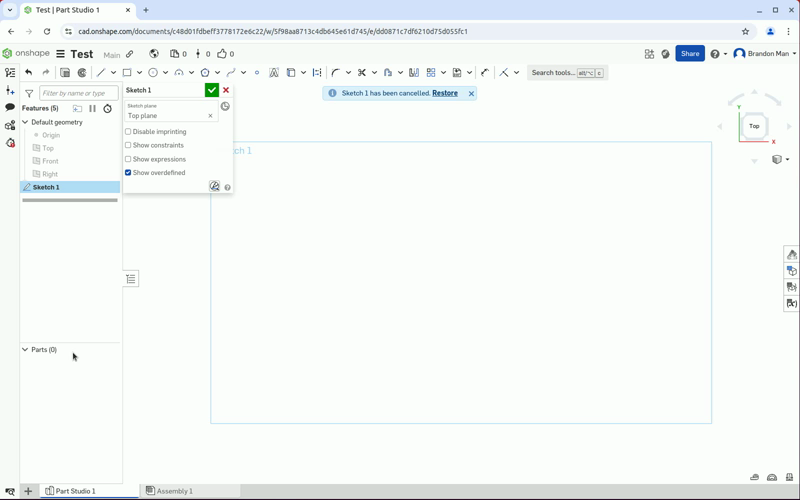
key_down(shift)
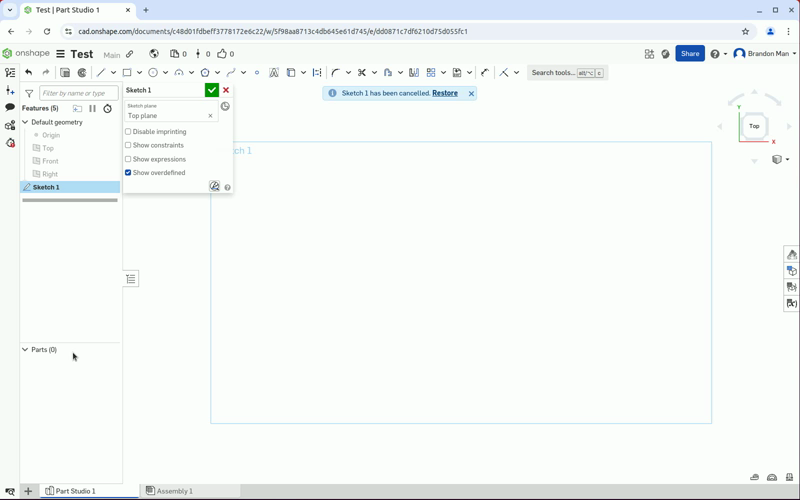
mouse_move(443, 309)
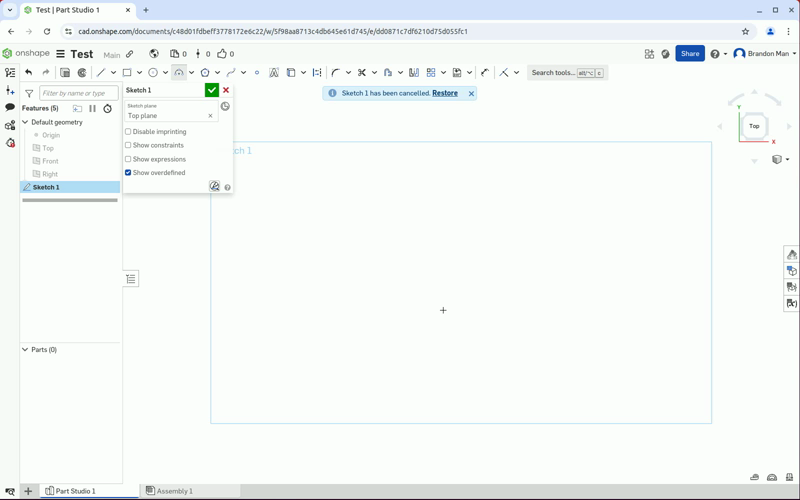
click(443, 309)
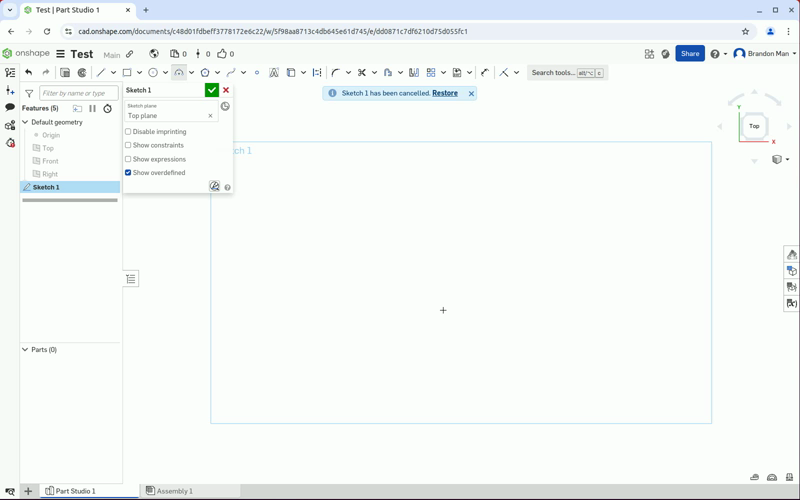
key_up(shift)
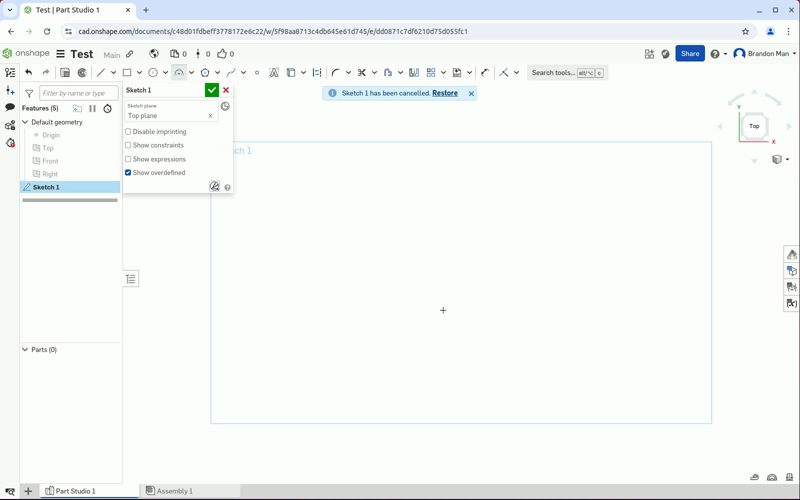
key_down(shift)
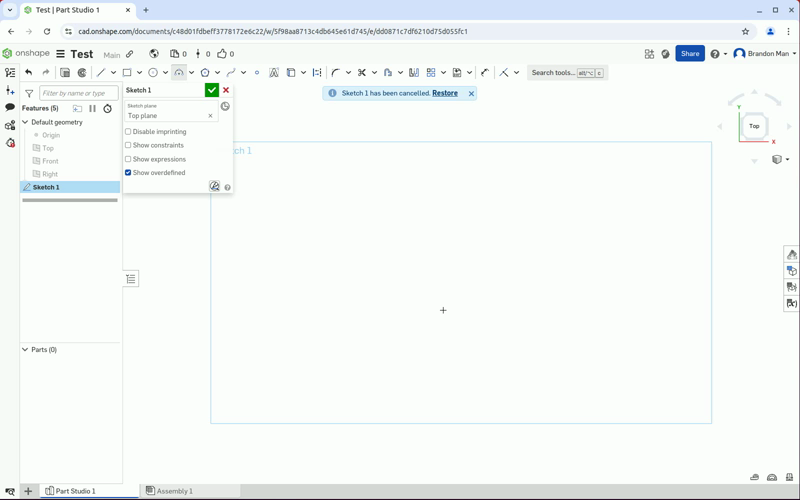
mouse_move(443, 180)
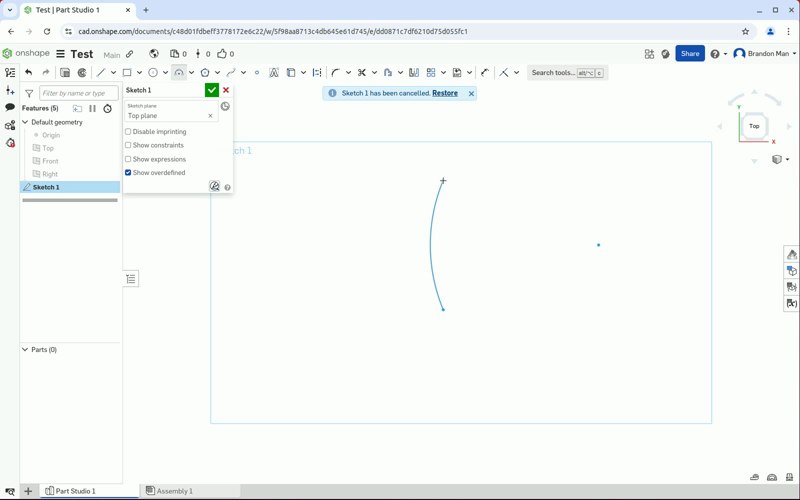
click(443, 180)
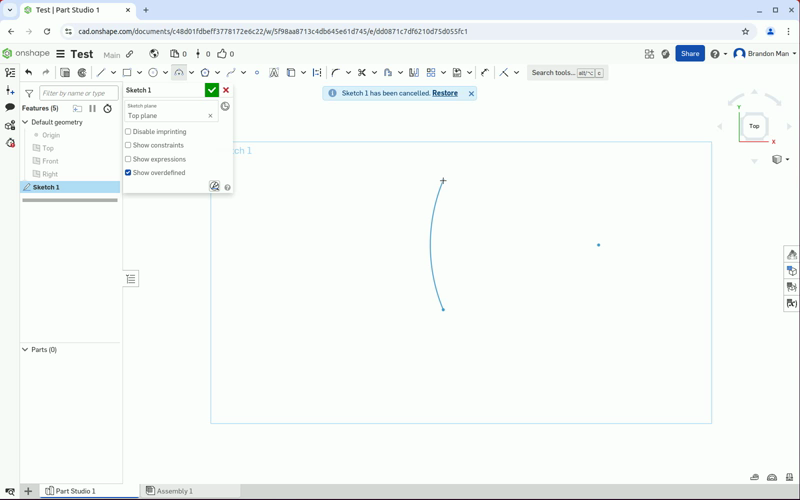
mouse_move(508, 245)
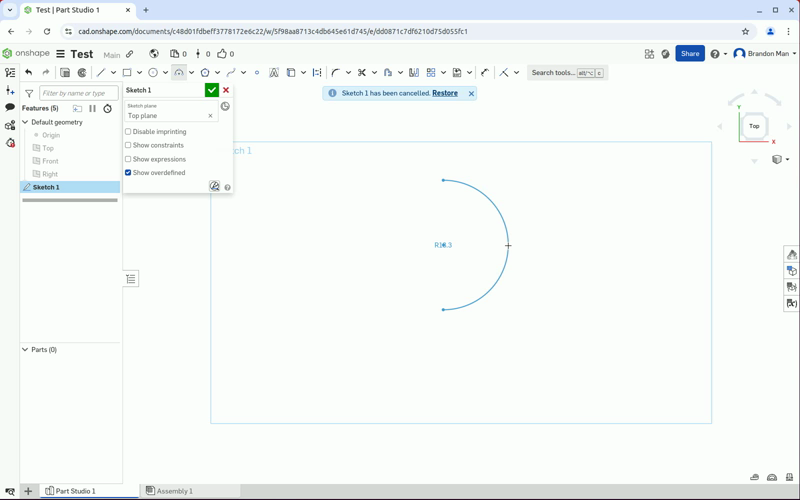
click(508, 245)
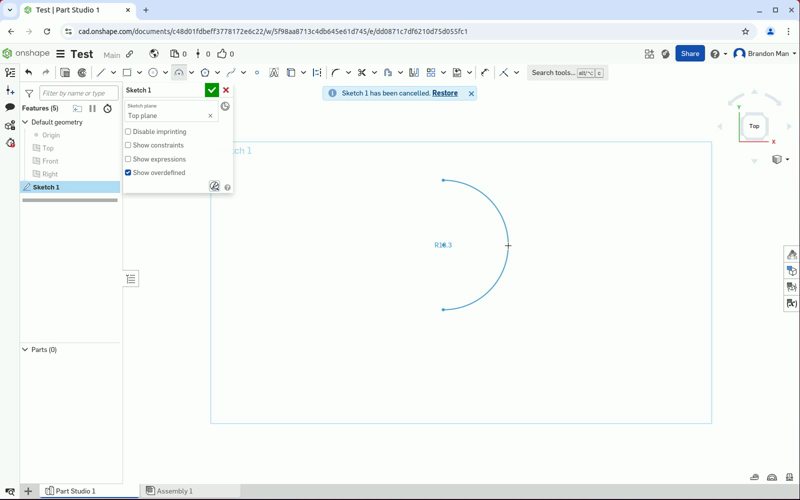
key_up(shift)
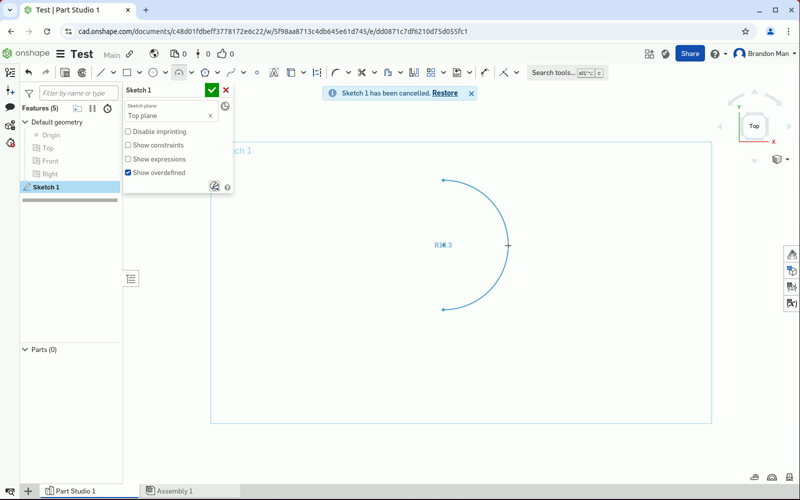
key(esc)
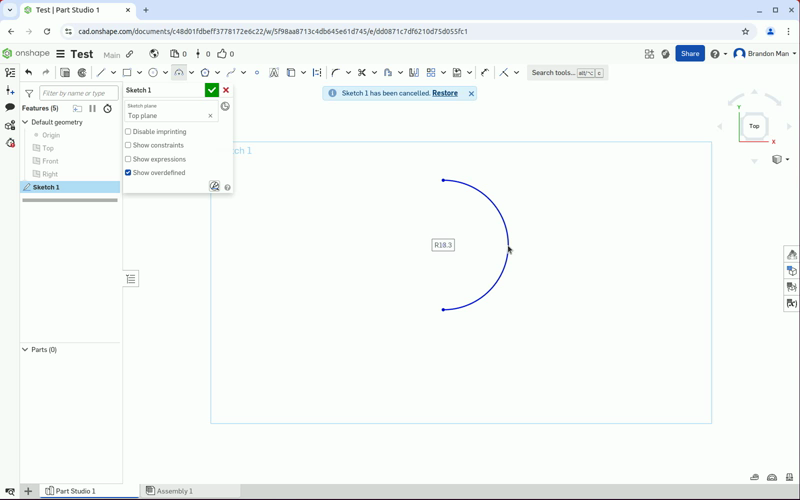
key(l)
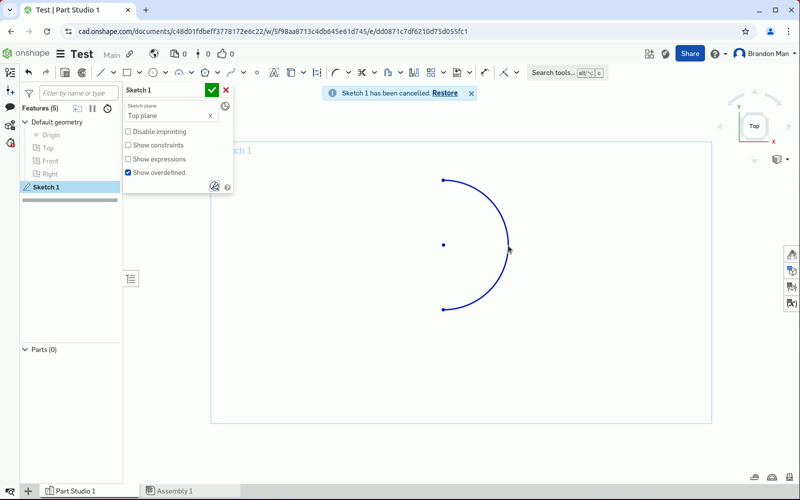
mouse_move(443, 180)
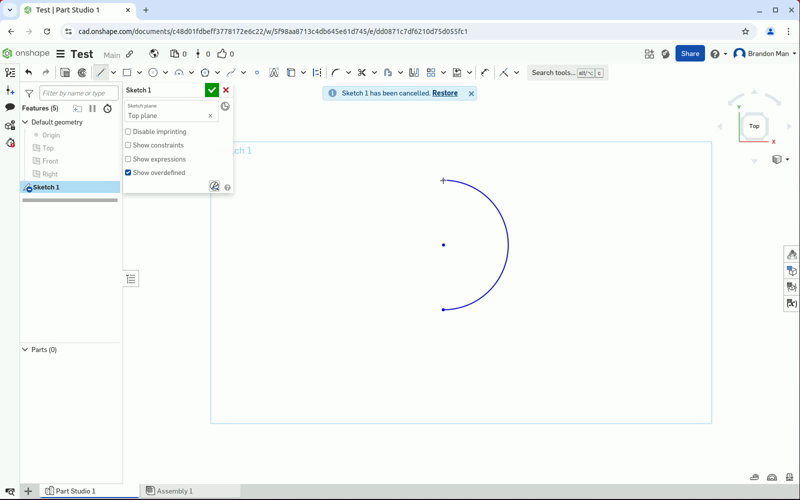
click(443, 180)
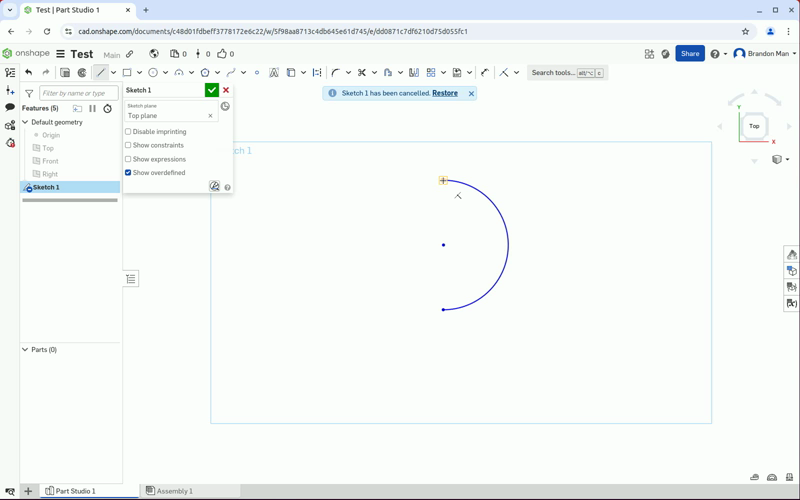
key_down(shift)
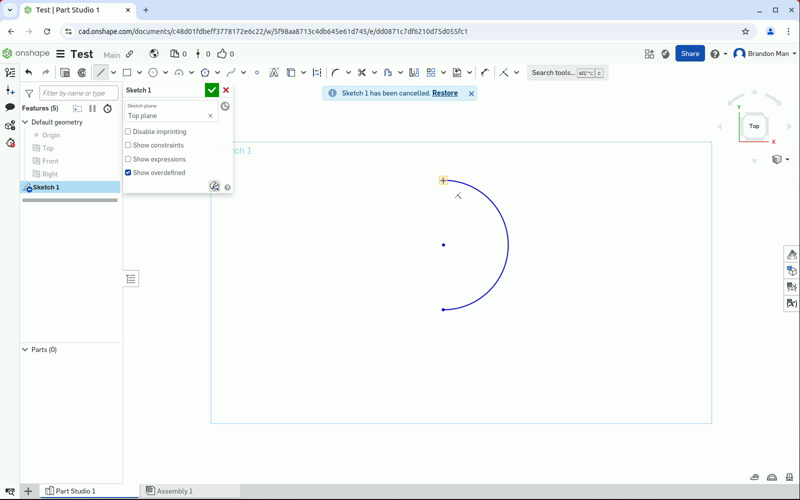
mouse_move(473, 180)
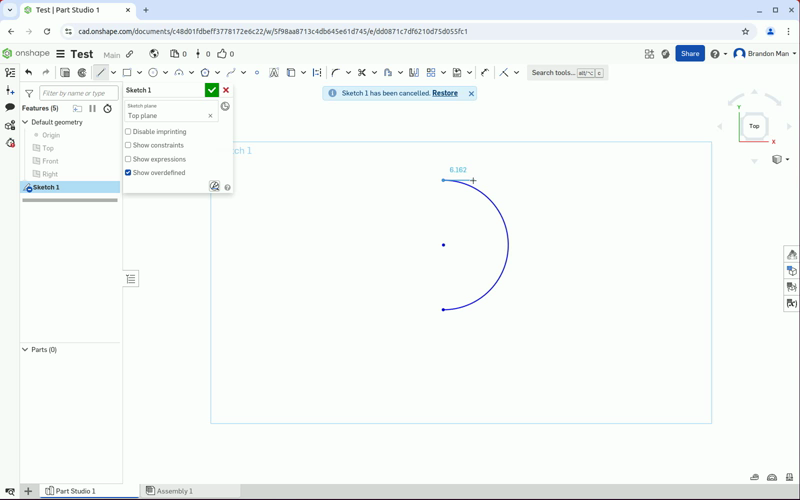
mouse_move(443, 233)
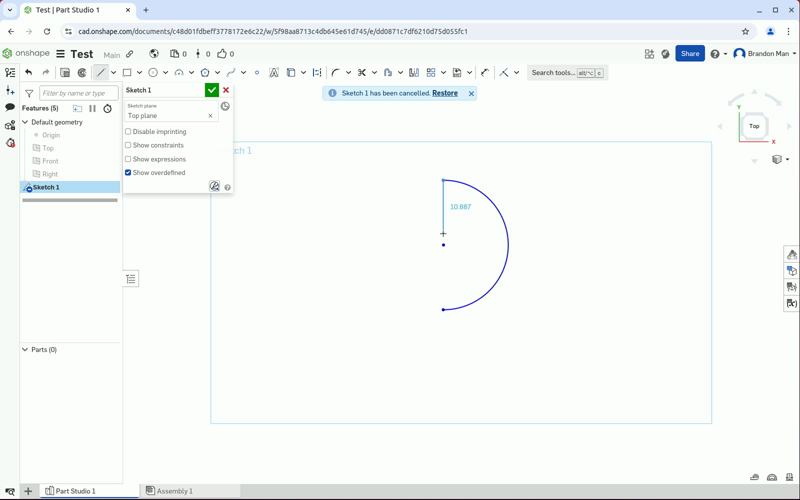
click(443, 233)
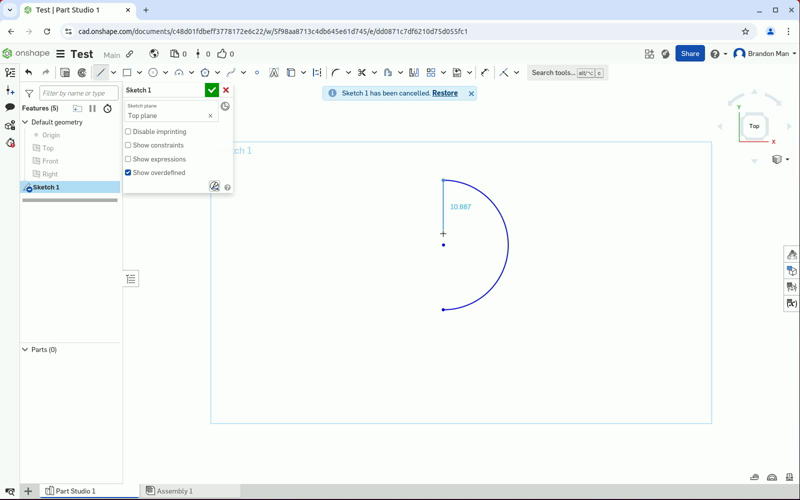
key_up(shift)
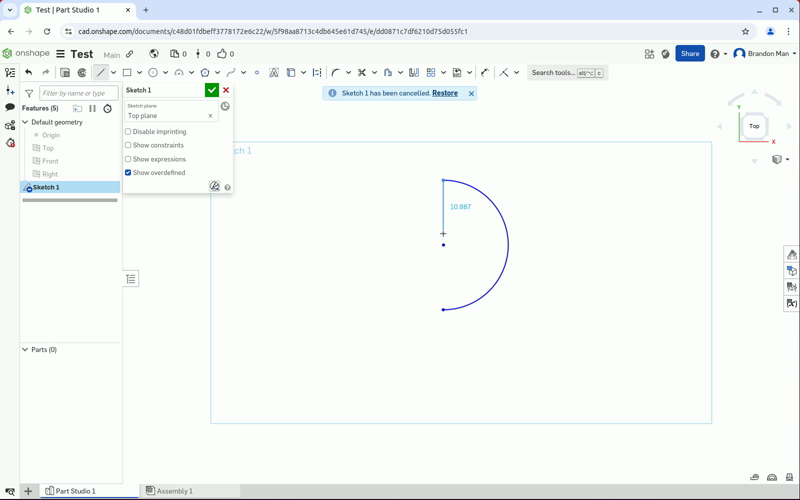
key(esc)
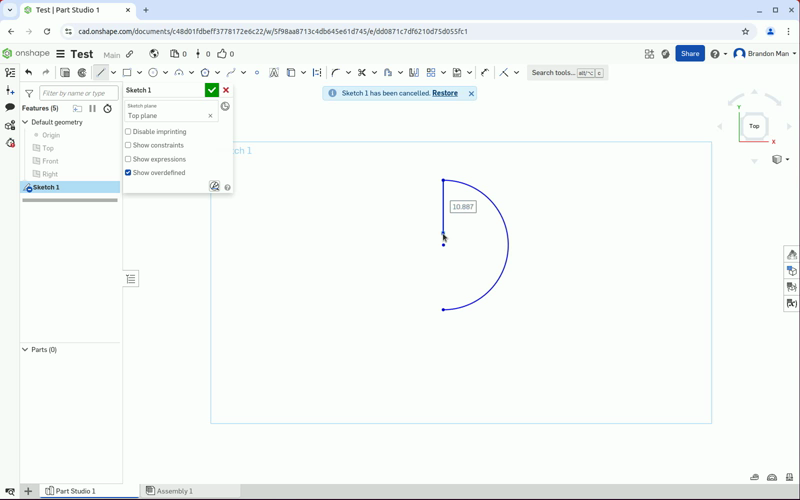
key(a)
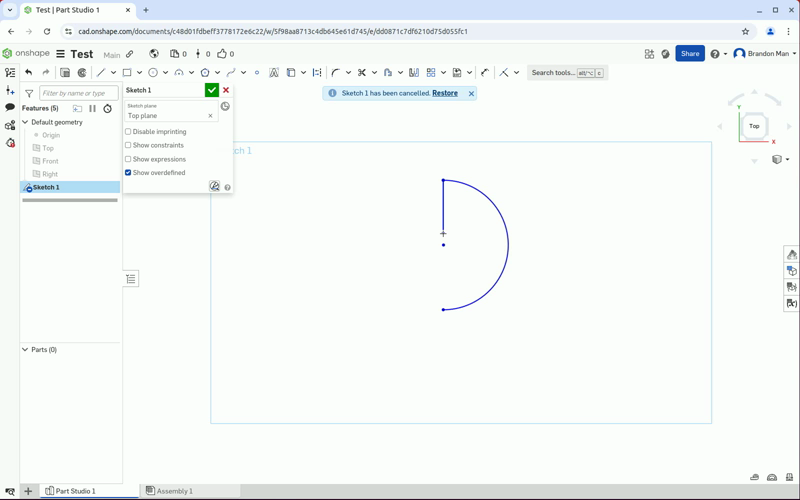
mouse_move(443, 233)
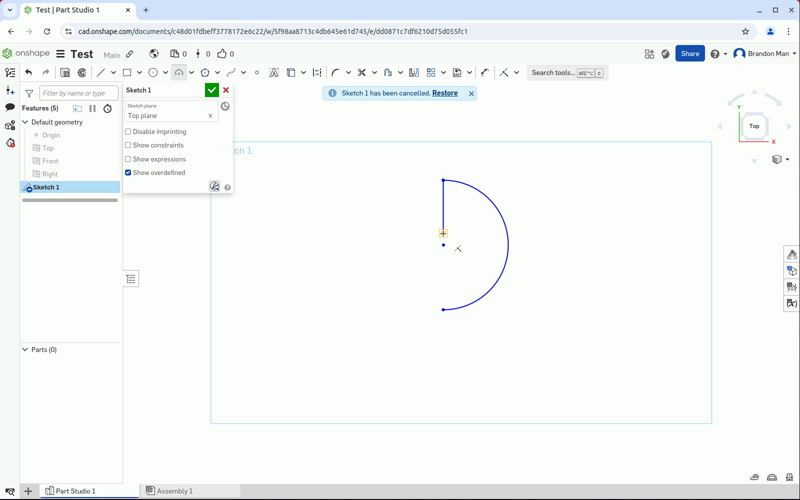
click(443, 233)
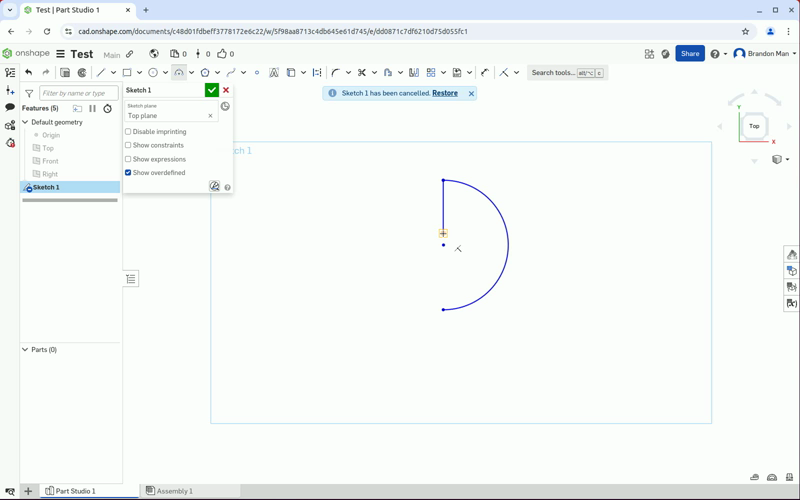
key_down(shift)
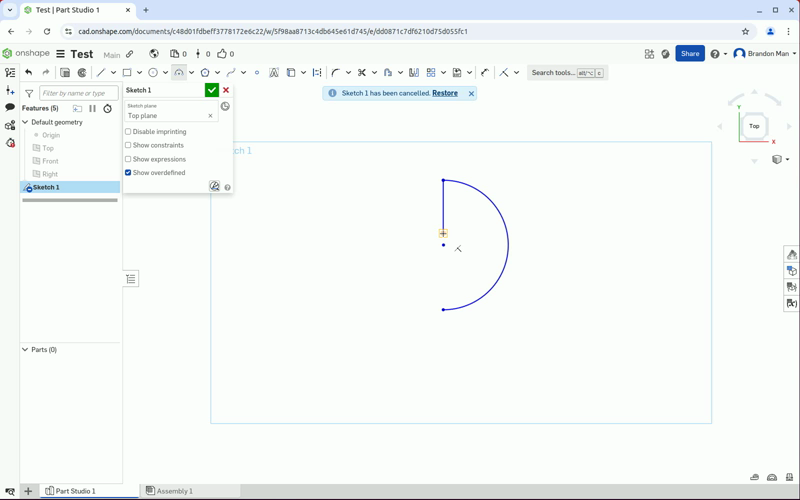
mouse_move(443, 256)
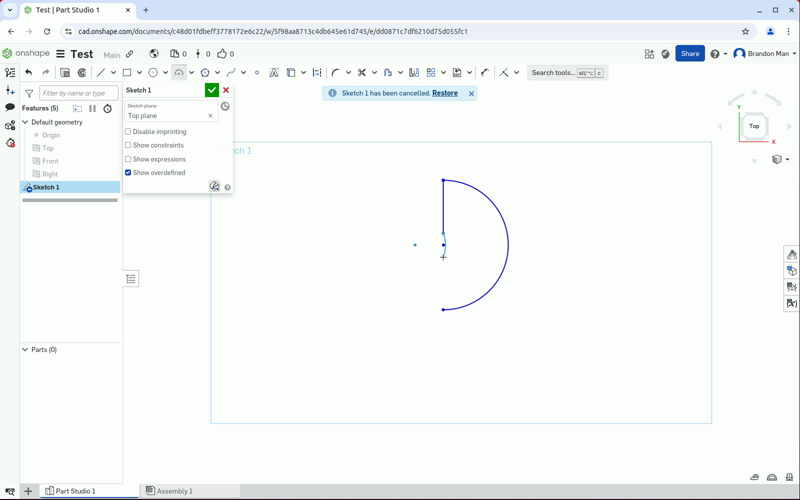
click(443, 256)
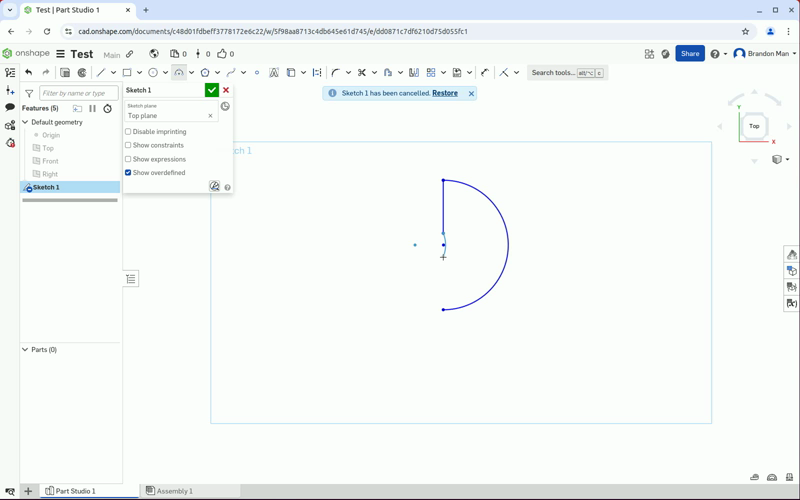
mouse_move(454, 245)
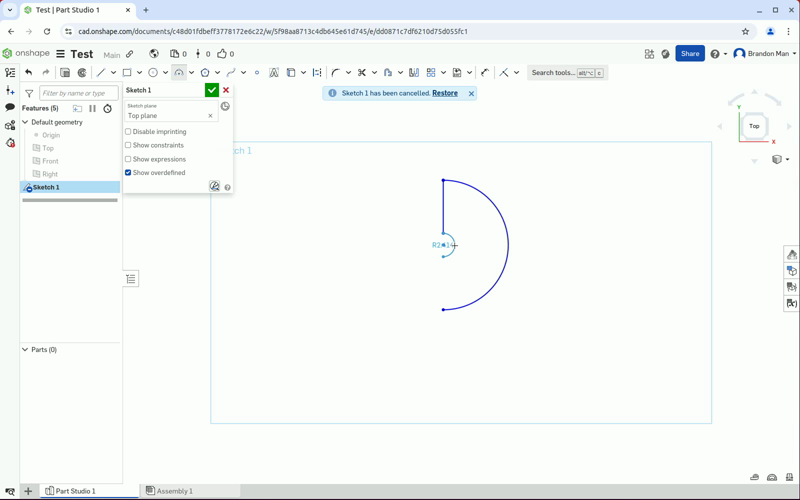
click(454, 245)
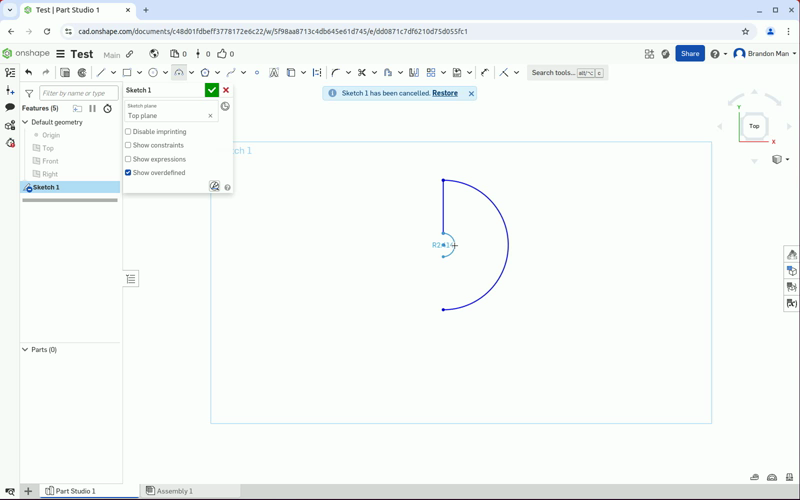
key_up(shift)
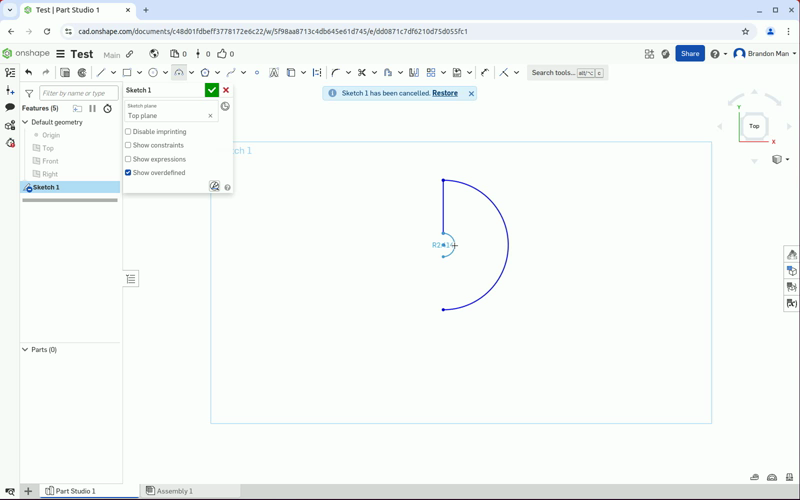
key(esc)
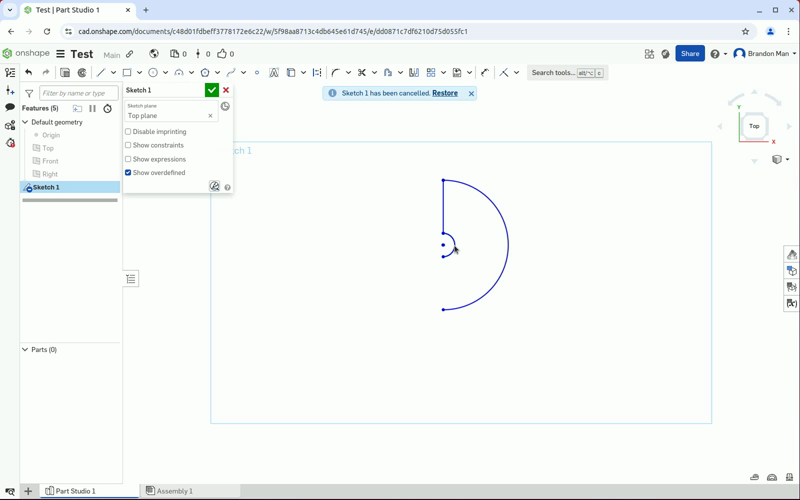
key(l)
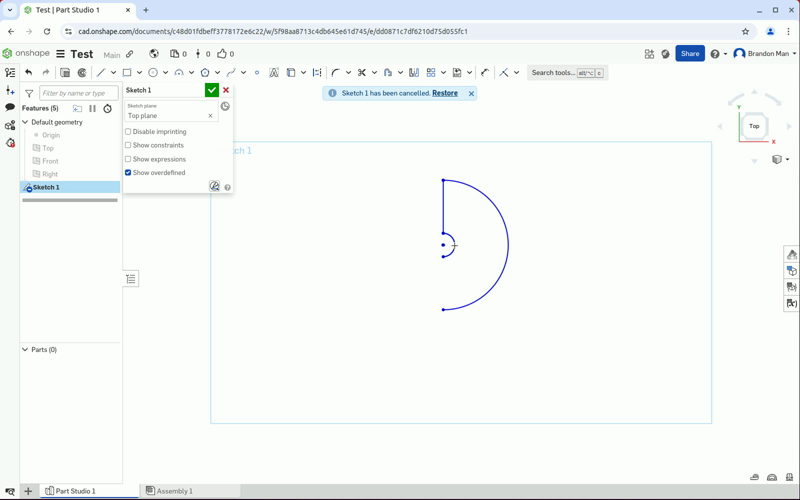
mouse_move(443, 256)
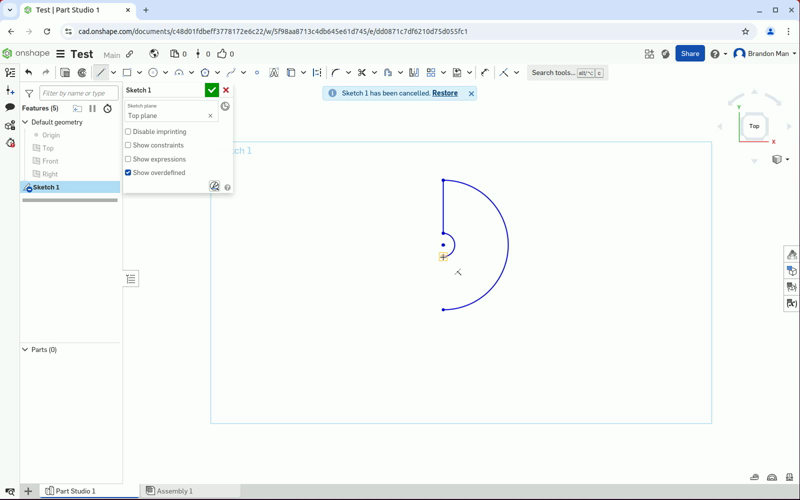
click(443, 256)
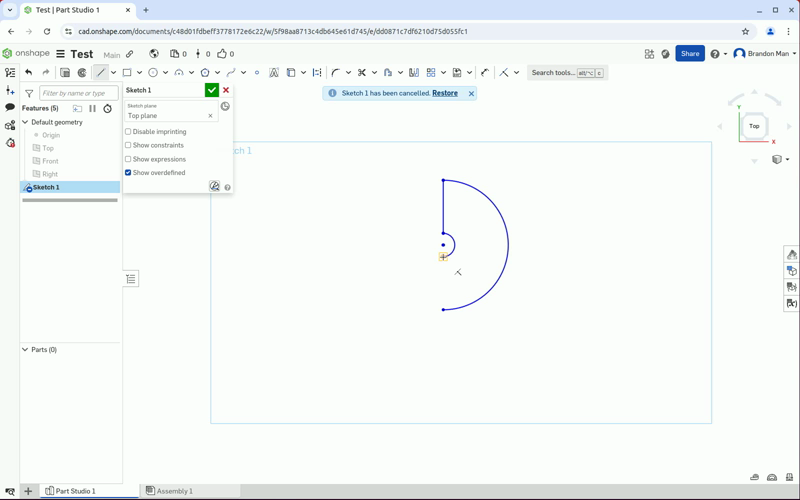
mouse_move(473, 256)
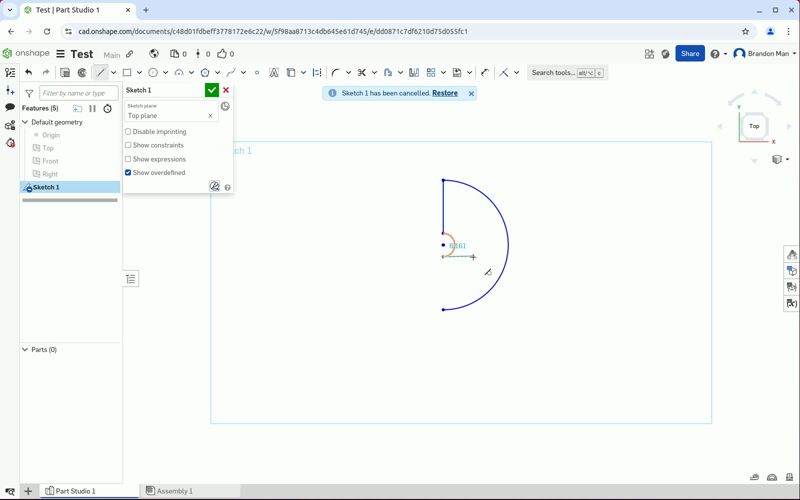
key_down(shift)
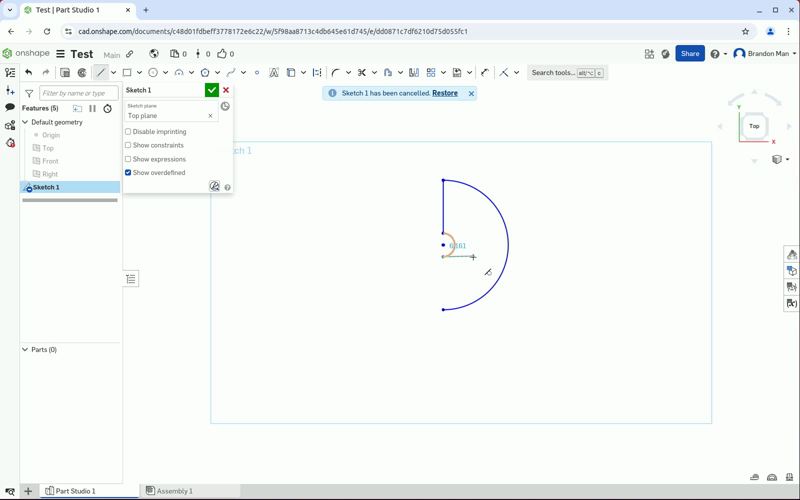
mouse_move(443, 309)
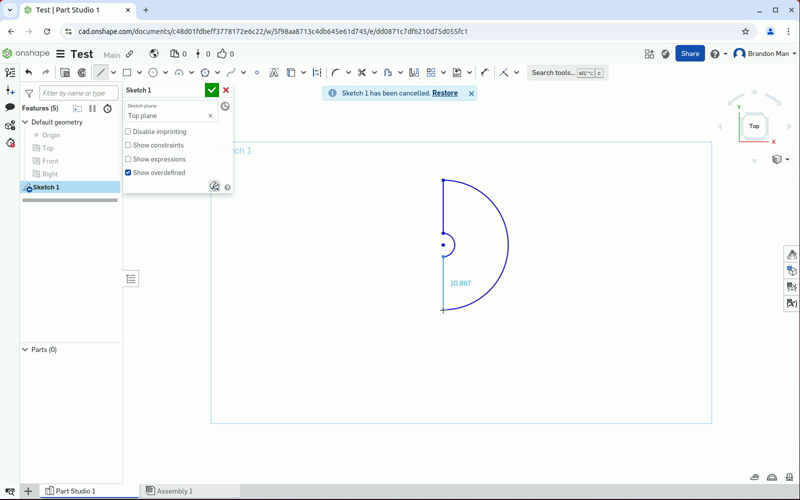
key_up(shift)
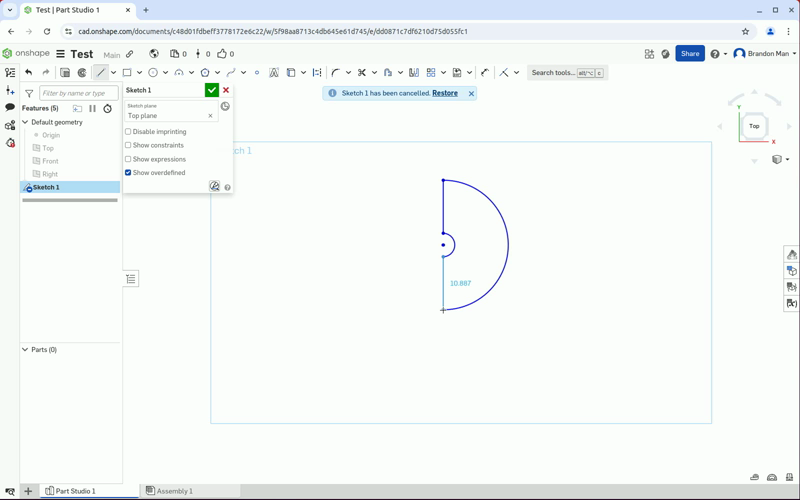
click(443, 309)
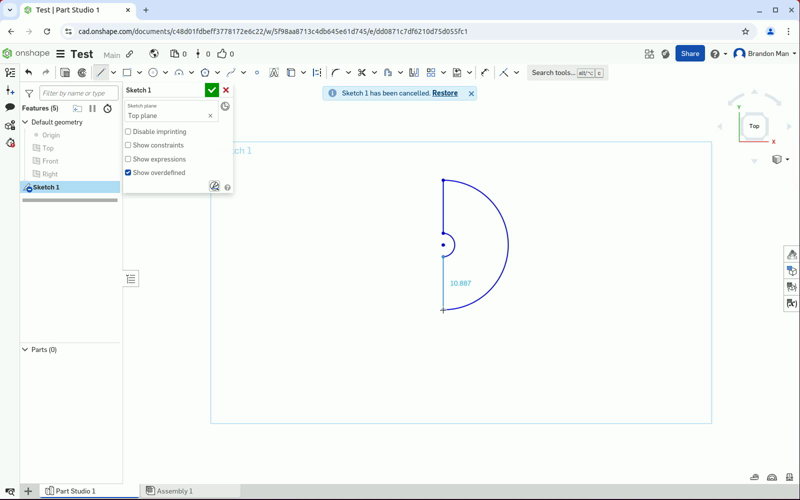
key(esc)
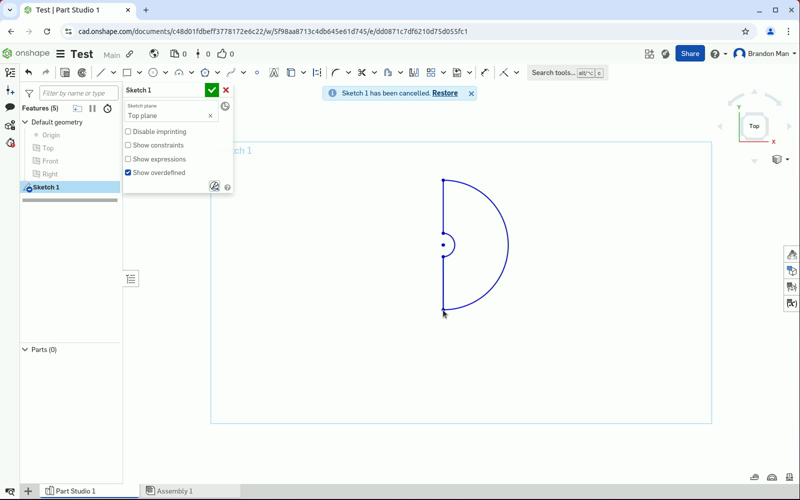
mouse_move(457, 237)
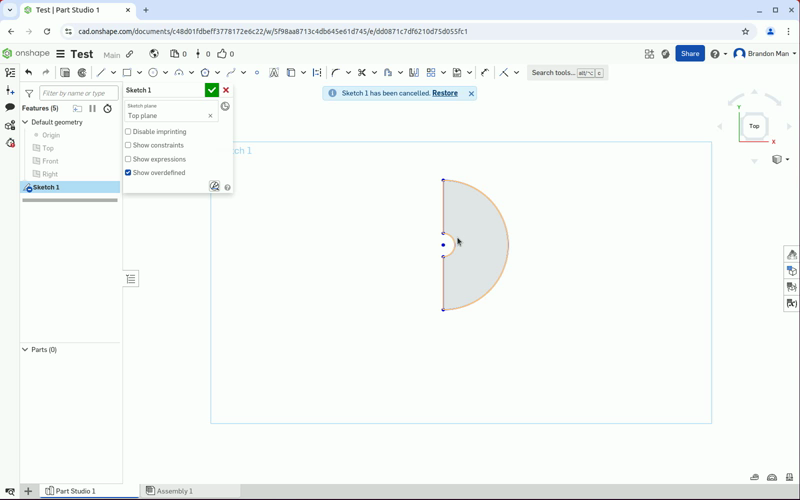
scroll(6)
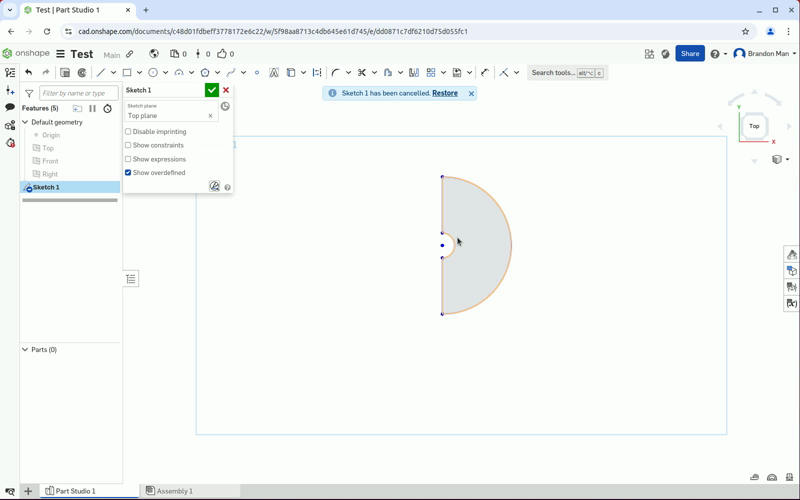
scroll(6)
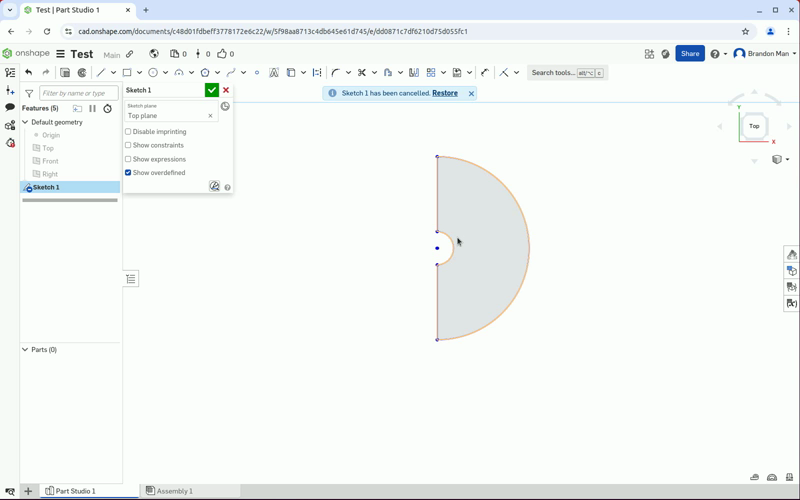
scroll(6)
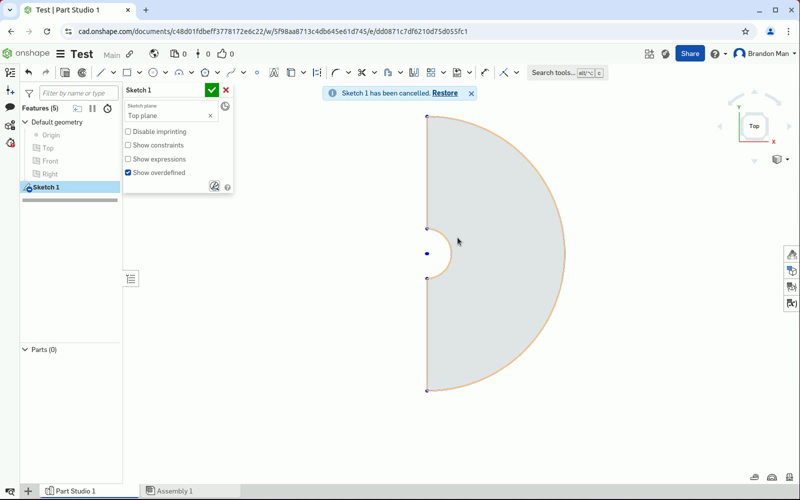
scroll(6)
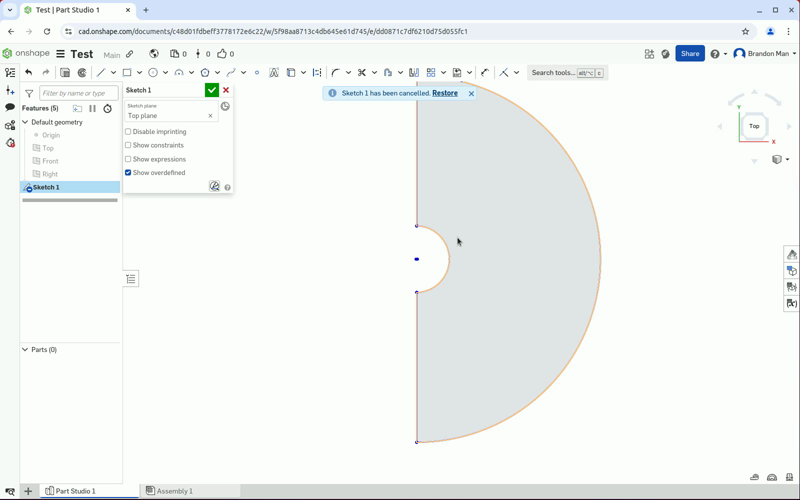
scroll(6)
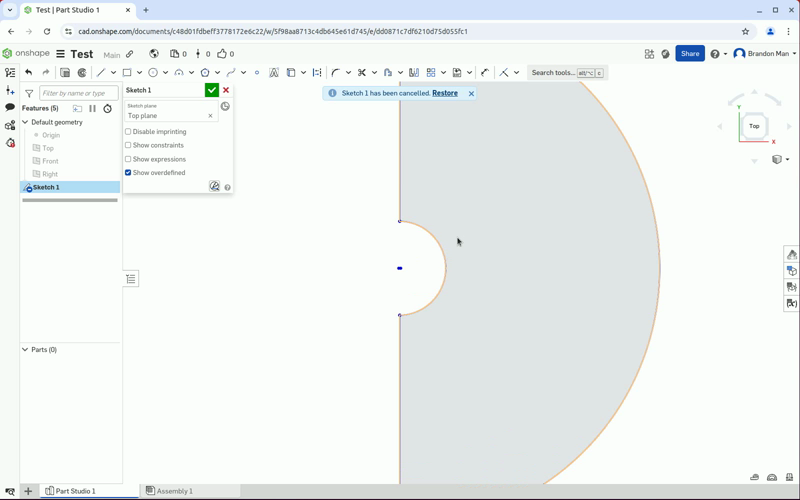
scroll(6)
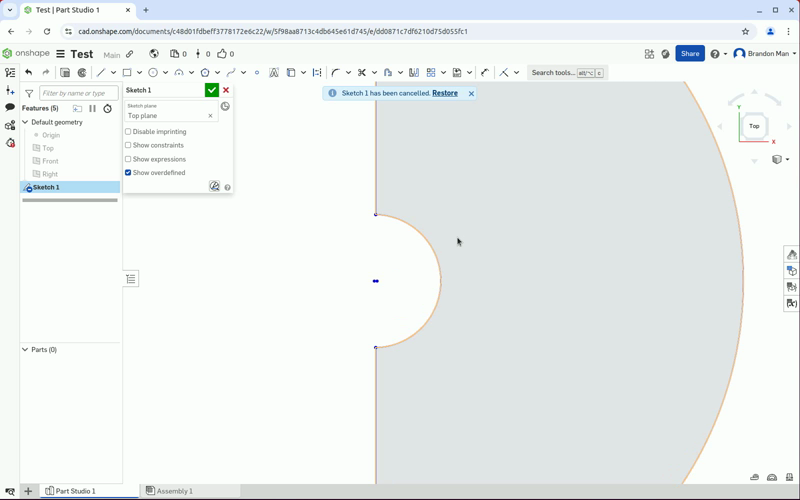
scroll(6)
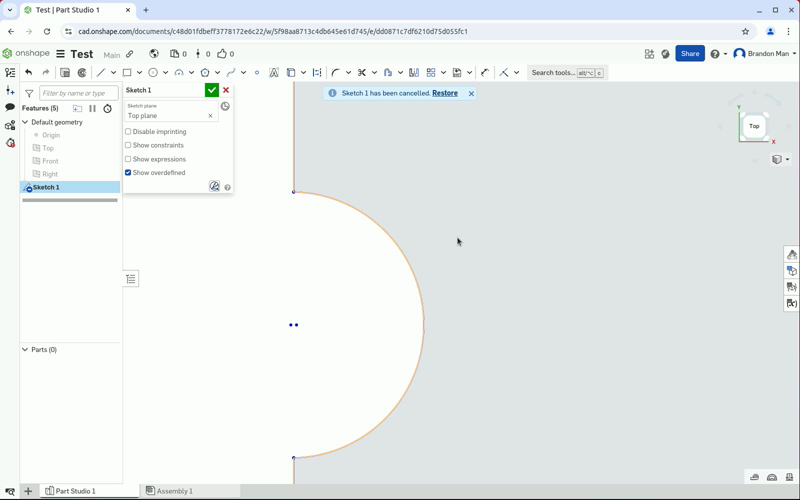
click(457, 237)
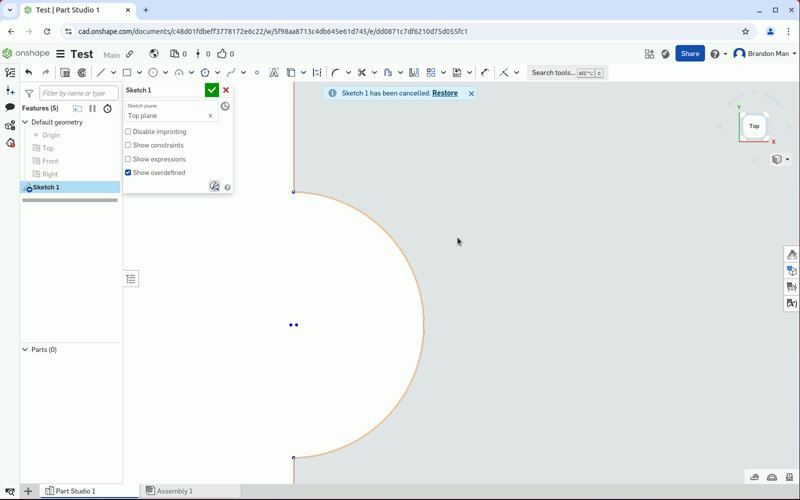
scroll(-6)
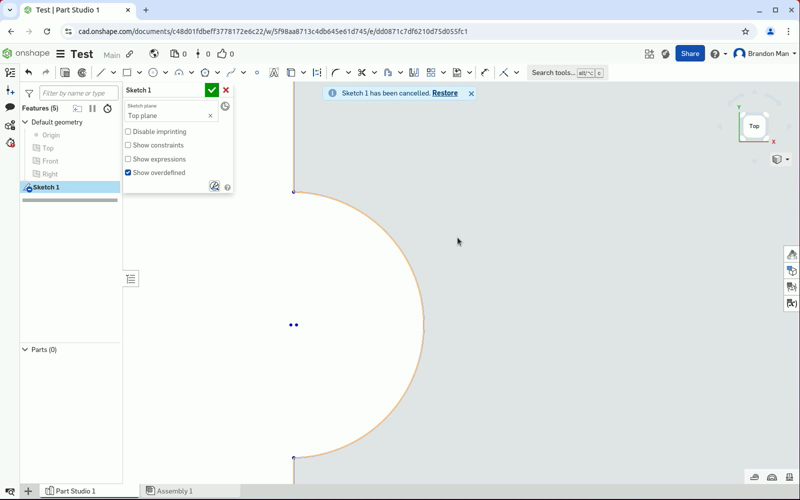
scroll(-6)
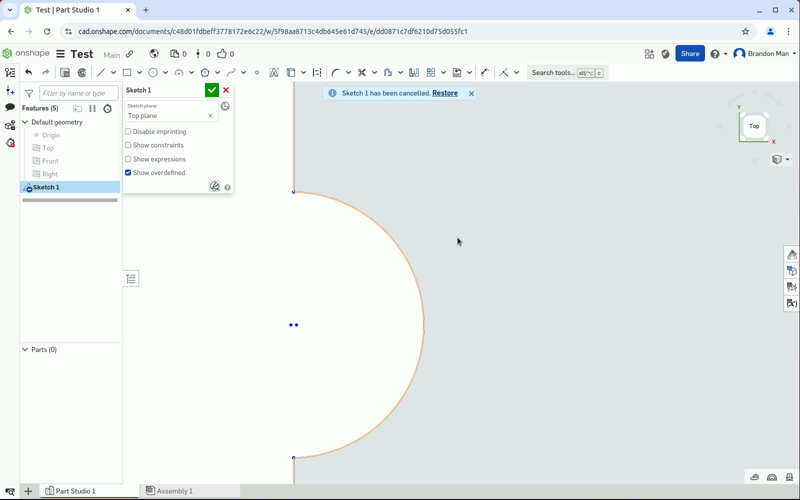
scroll(-6)
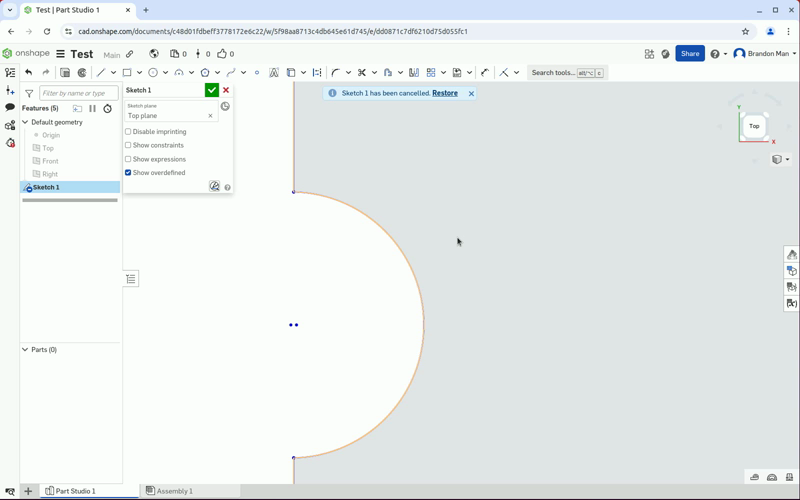
scroll(-6)
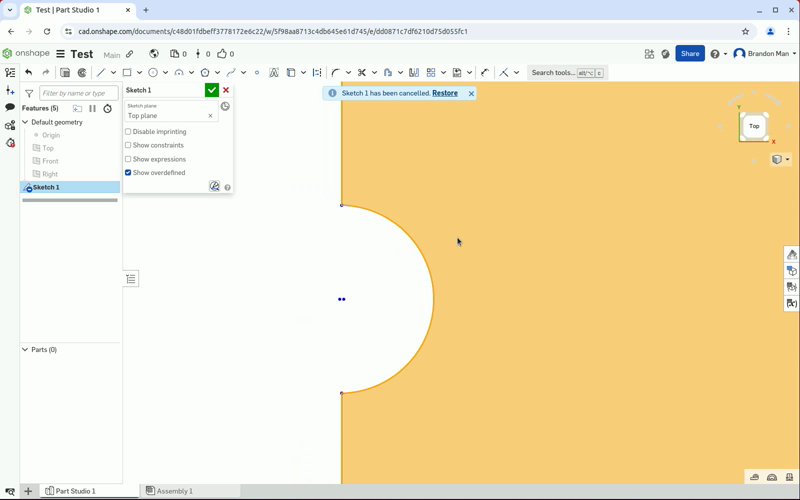
scroll(-6)
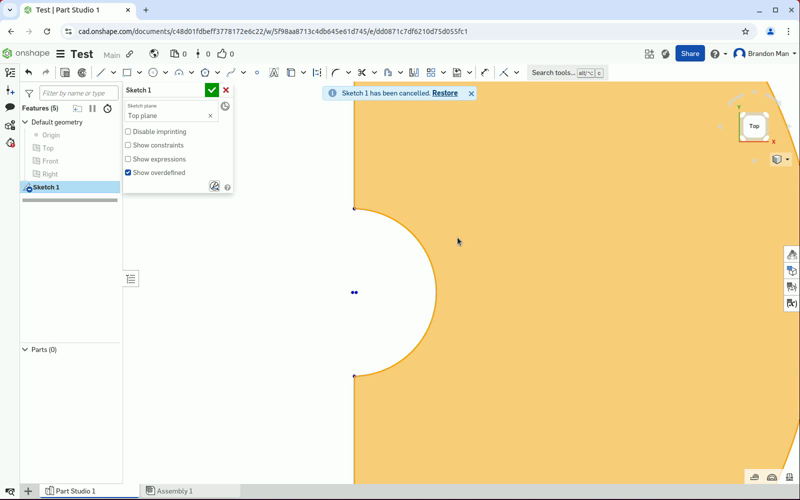
scroll(-6)
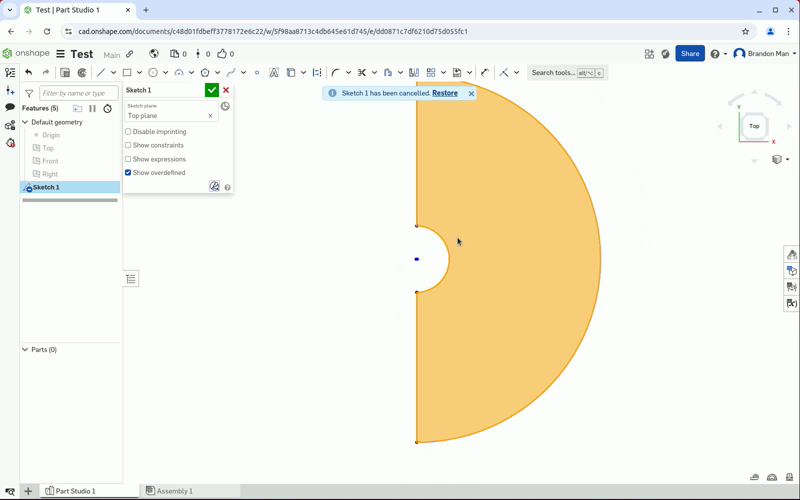
scroll(-6)
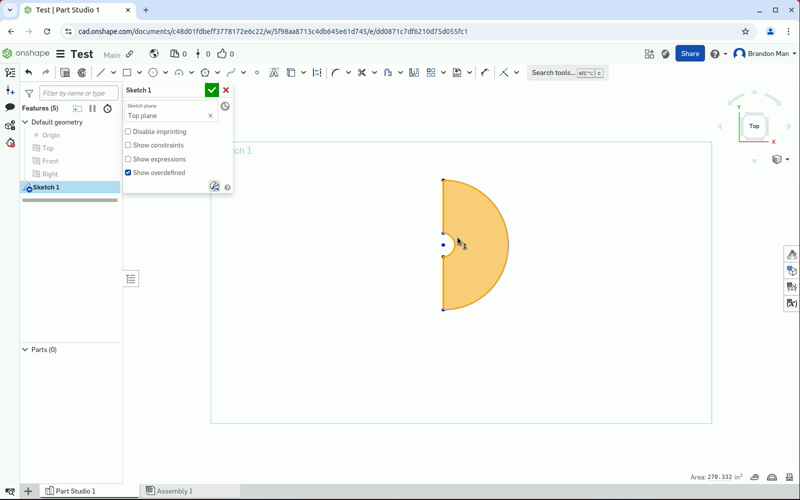
mouse_move(73, 352)
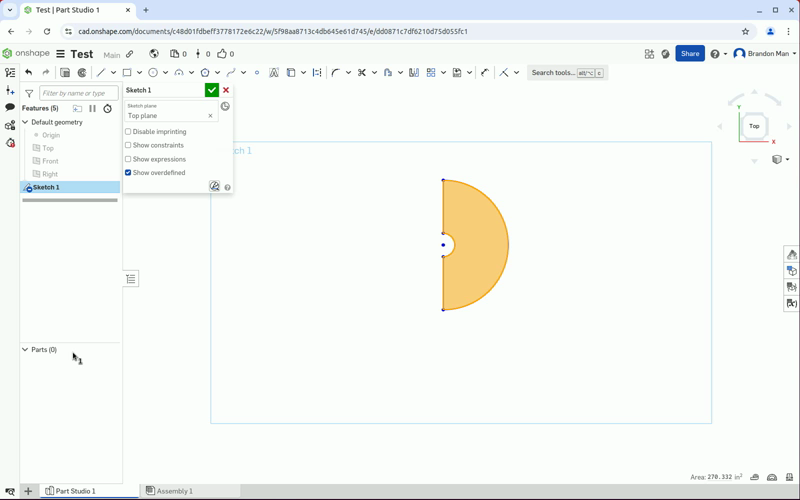
key(shift+y)
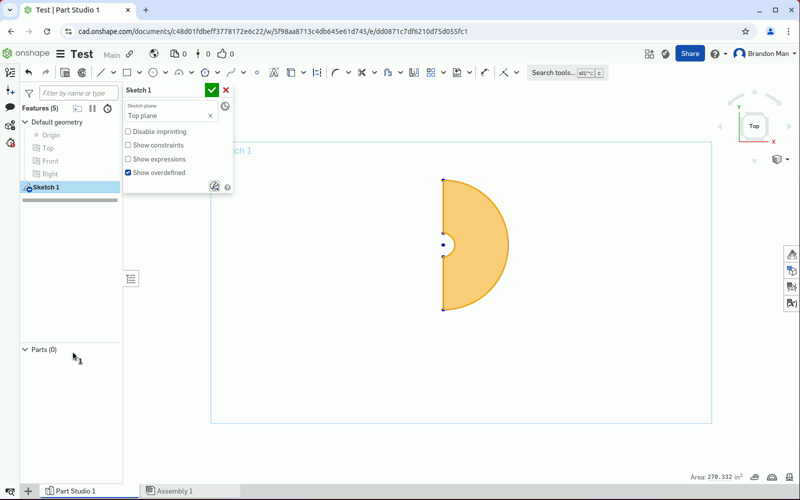
key(shift+e)
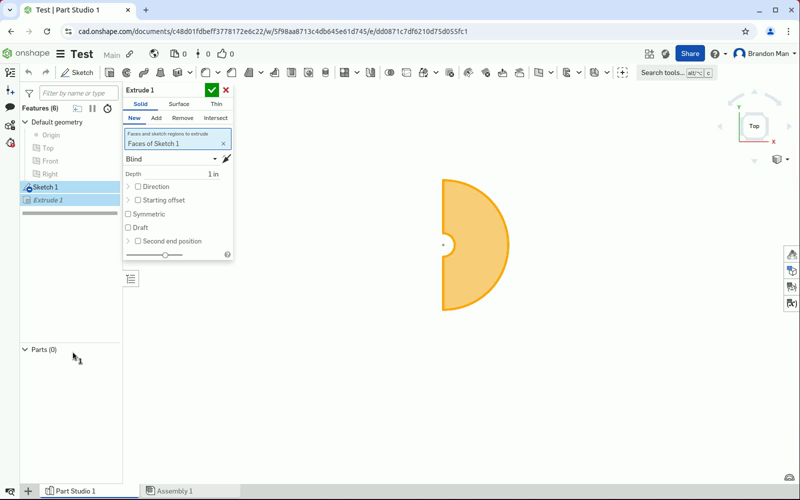
mouse_move(143, 106)
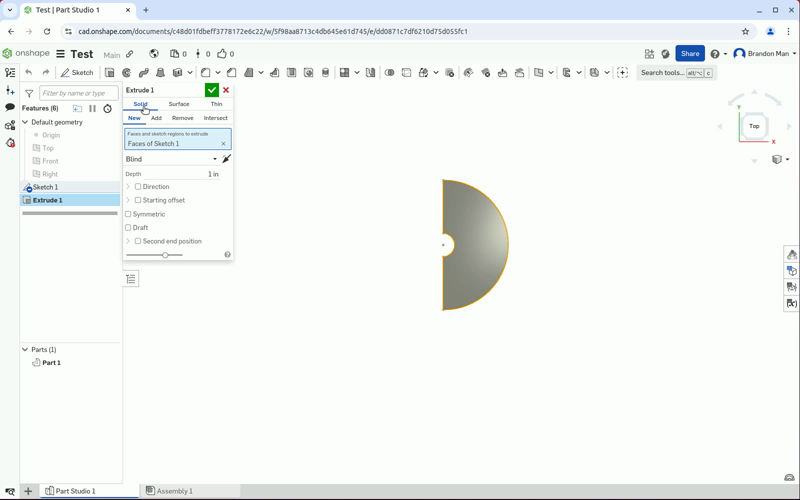
click(143, 106)
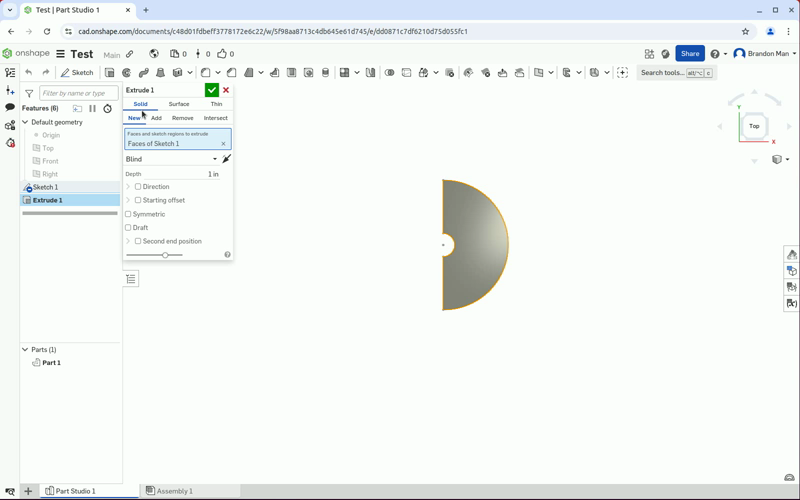
mouse_move(137, 120)
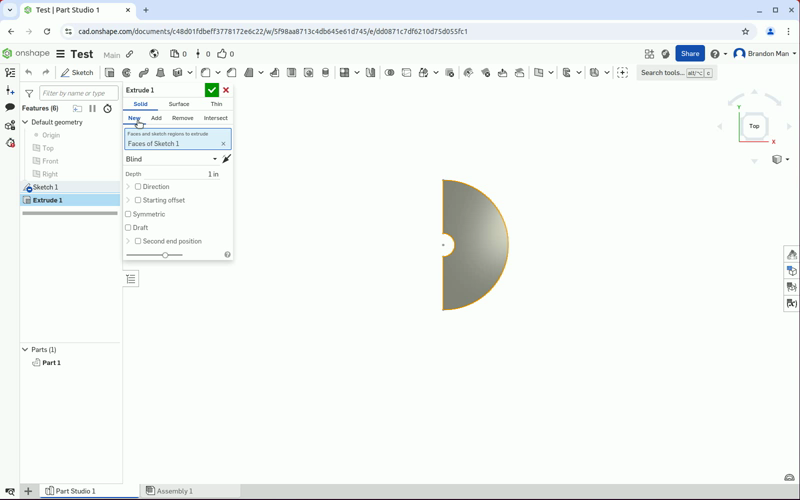
click(137, 120)
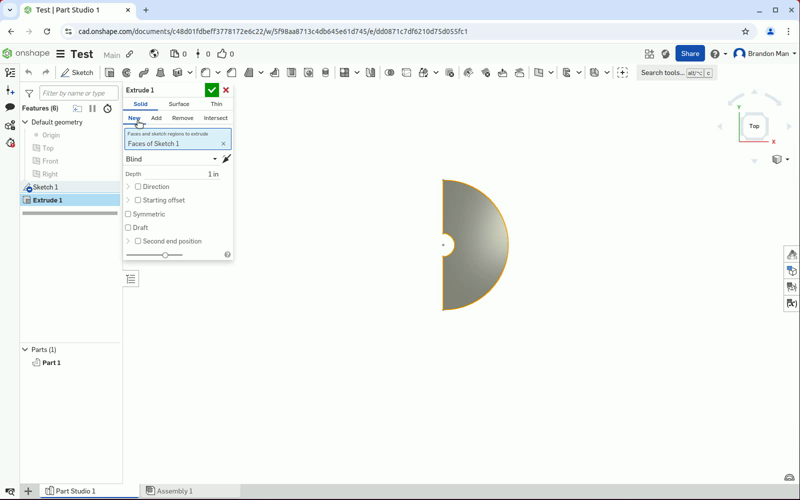
key(tab, 4)
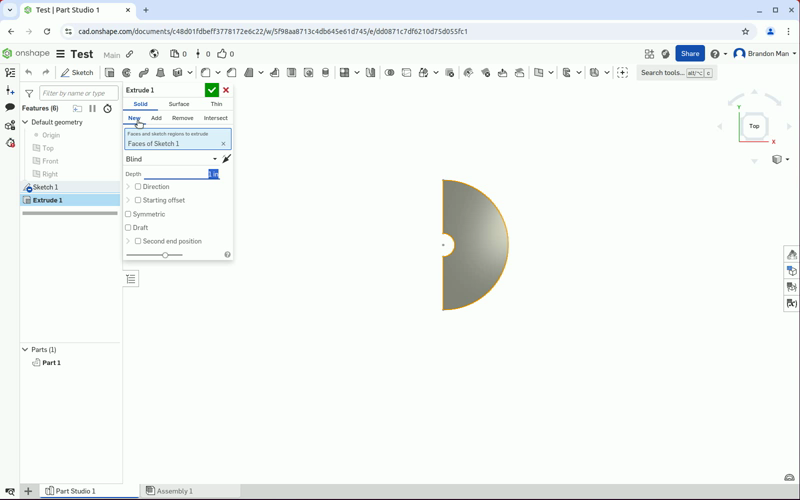
text(6.74)
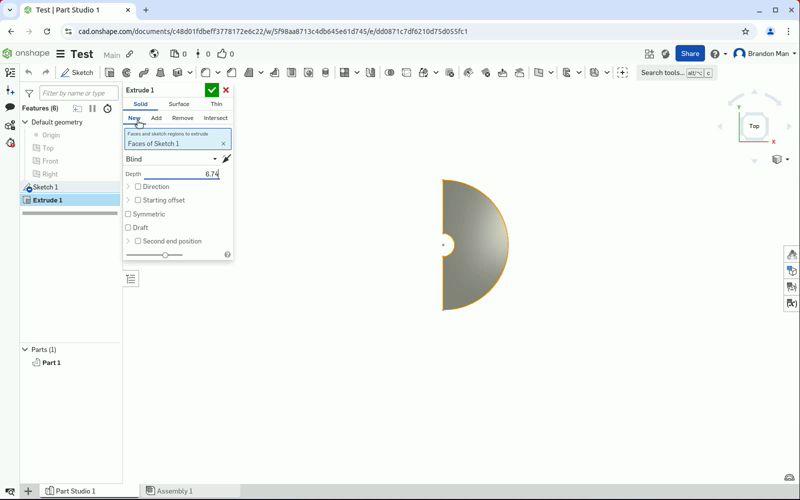
key(enter)
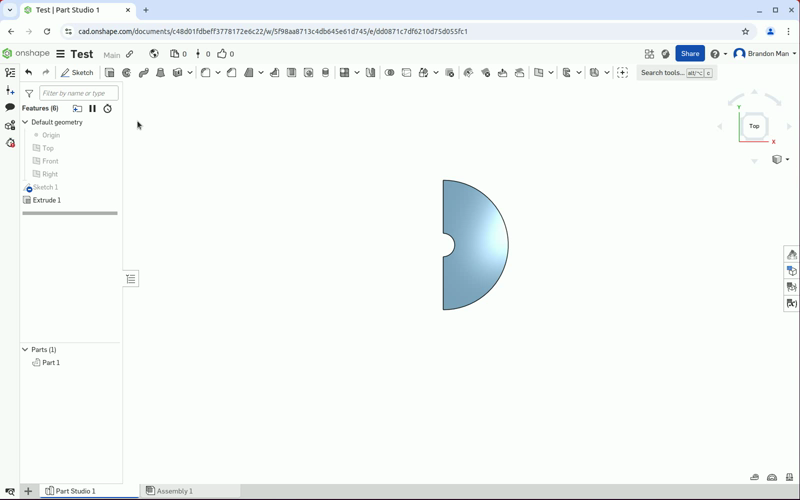
key(shift+h)
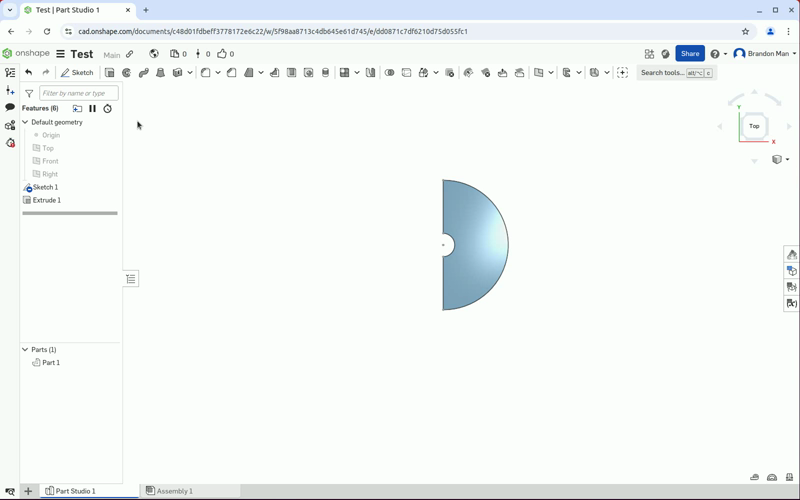
key(shift+h)
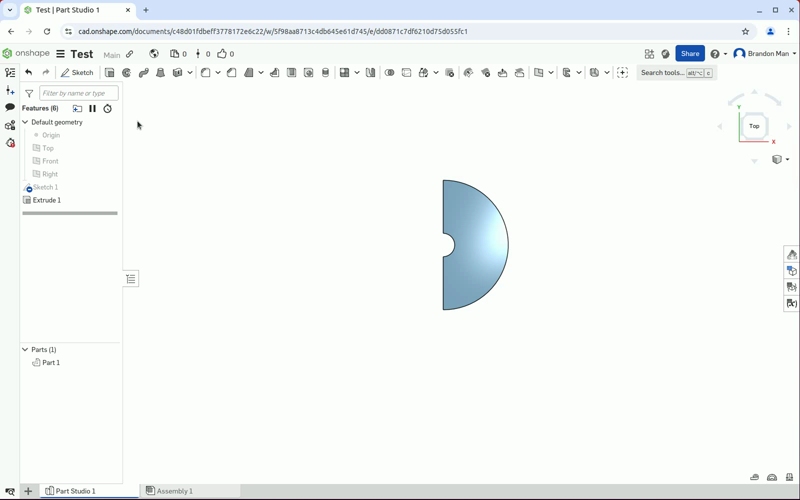
mouse_move(73, 189)
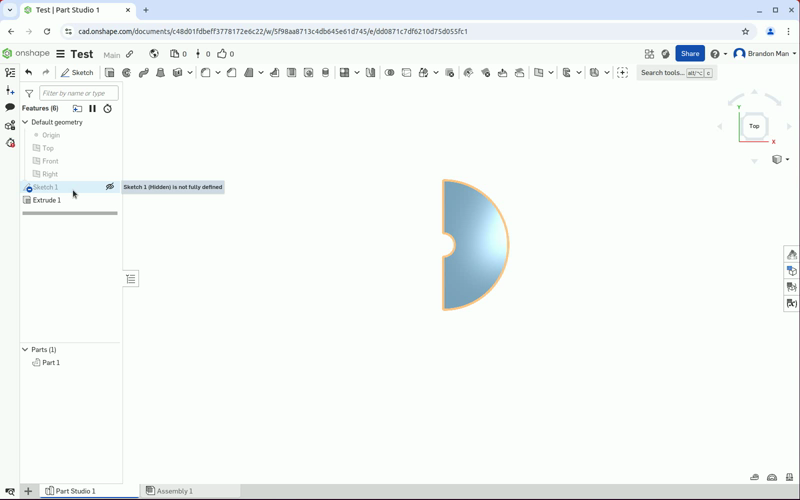
click(73, 189)
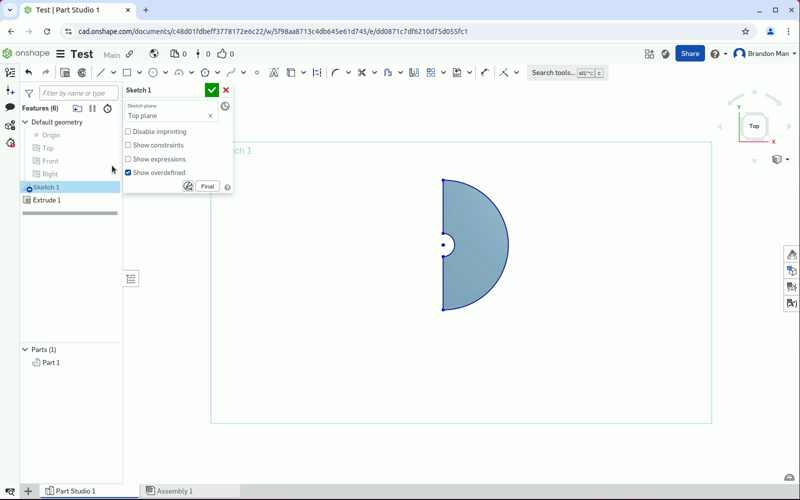
mouse_move(229, 92)
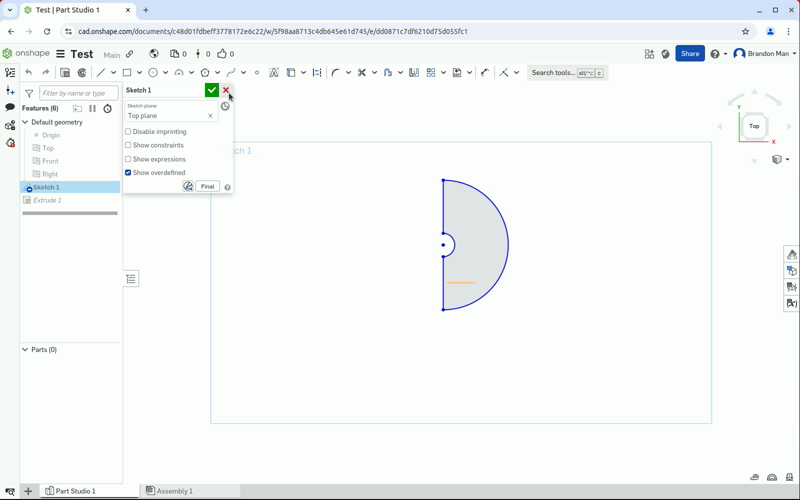
click(229, 92)
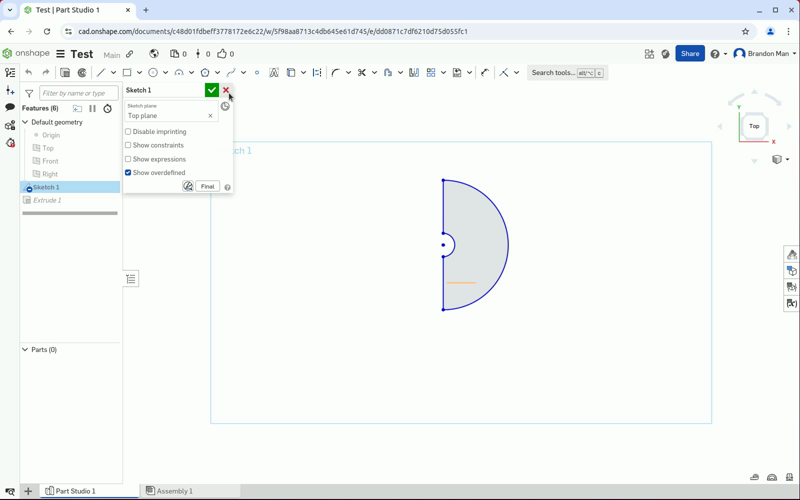
key(shift+s)
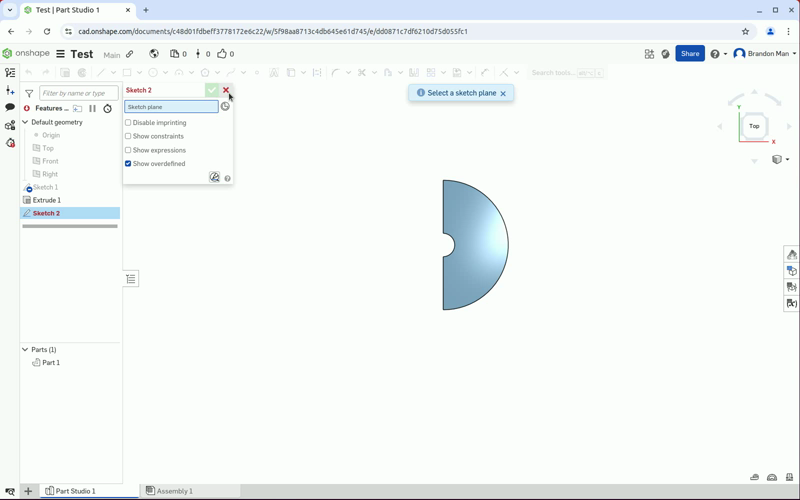
mouse_move(73, 150)
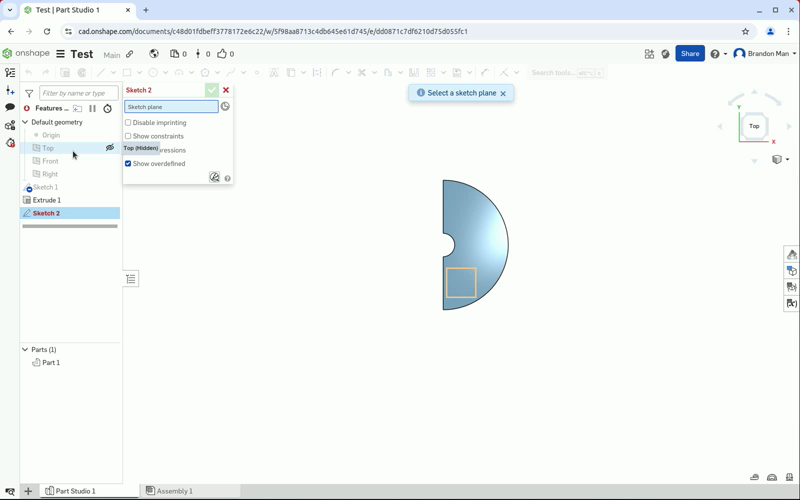
click(73, 150)
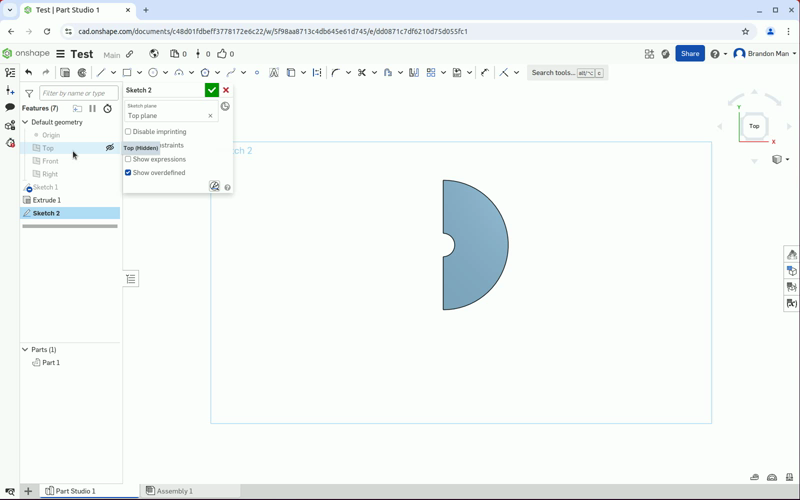
mouse_move(73, 352)
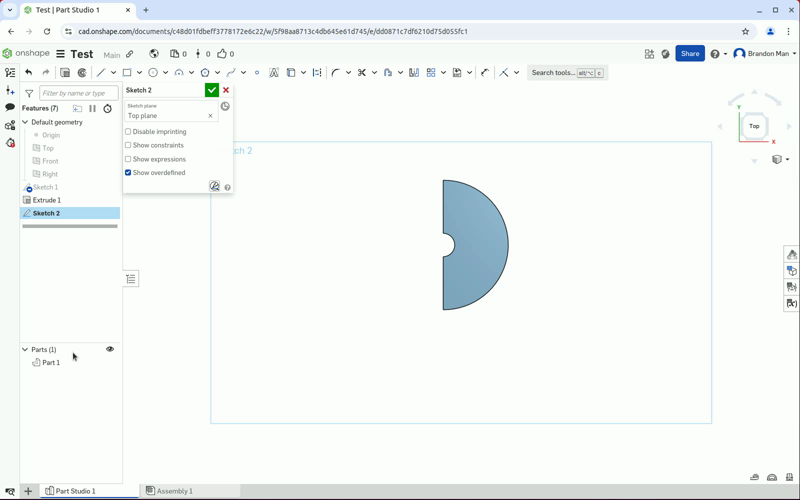
key(y)
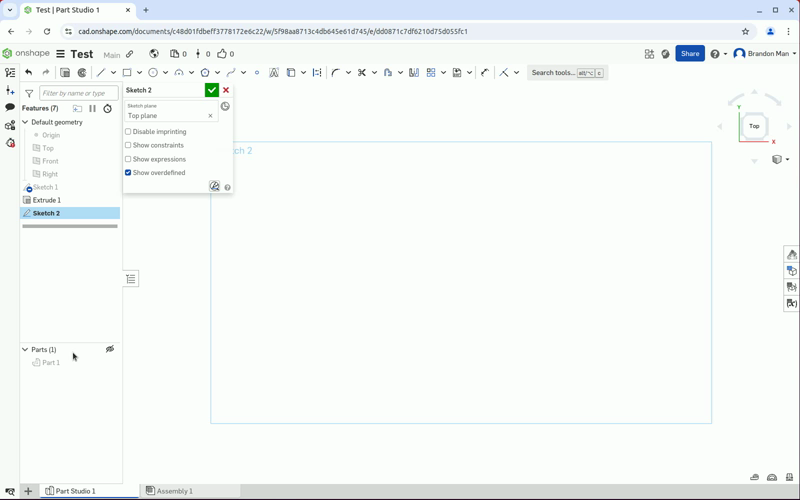
key(l)
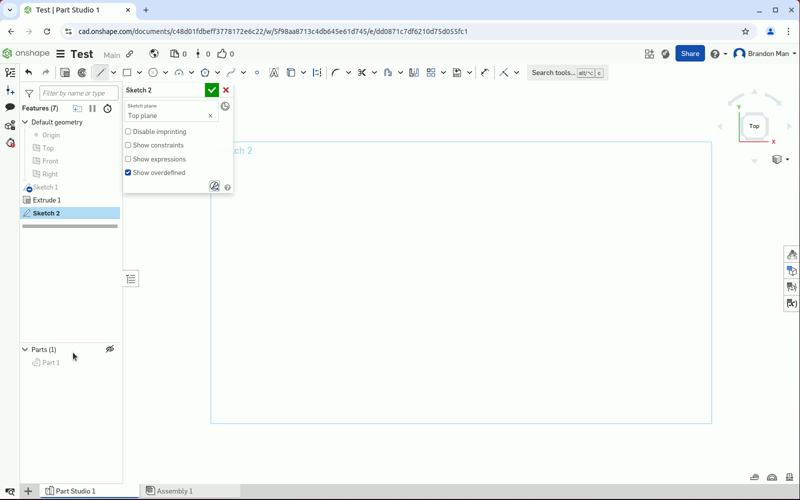
key_down(shift)
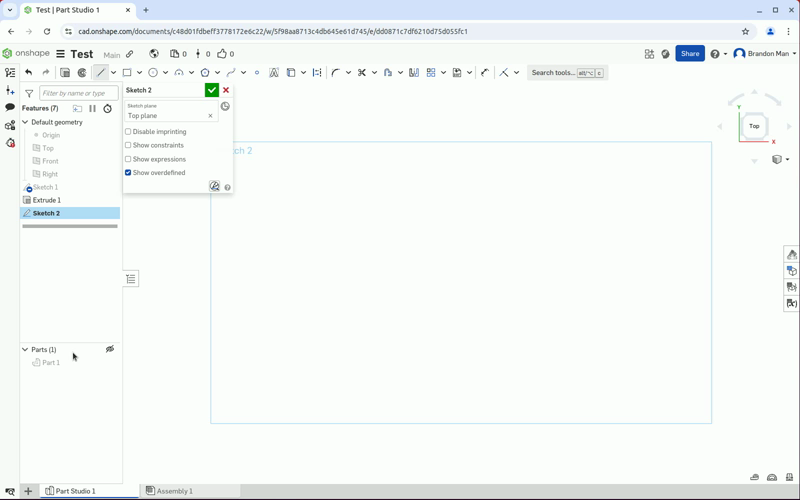
mouse_move(443, 309)
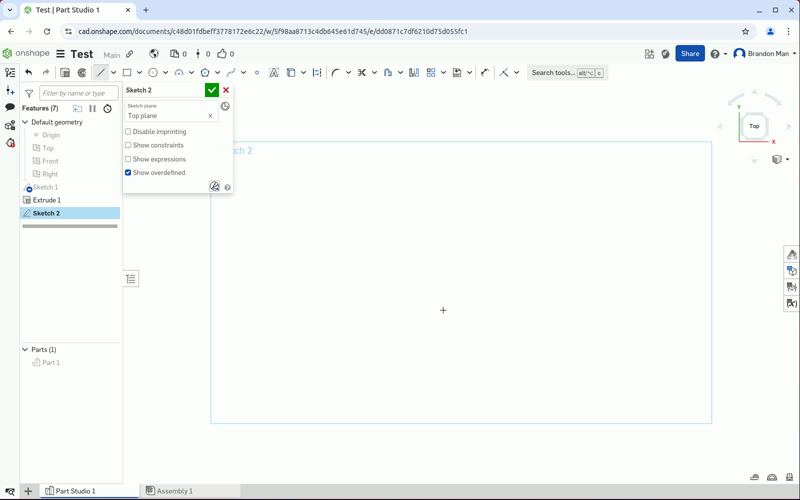
click(443, 309)
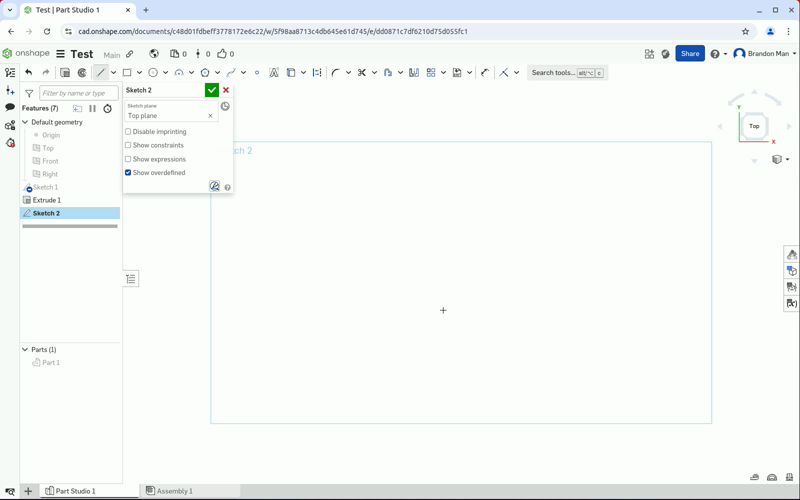
key_up(shift)
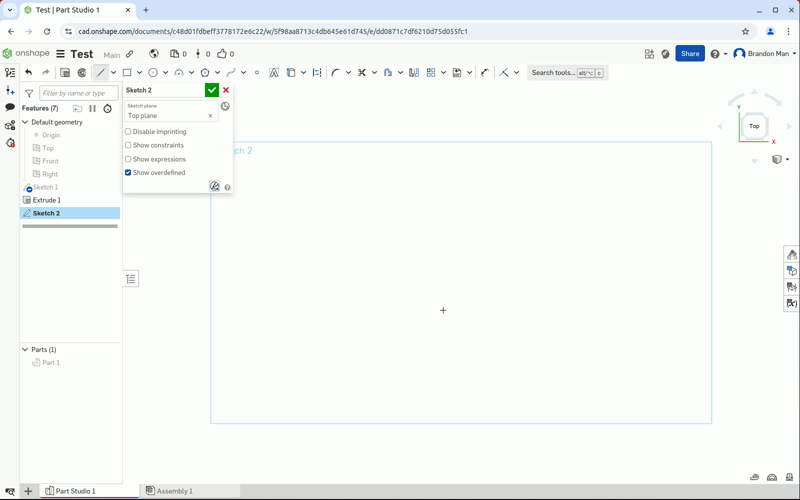
key_down(shift)
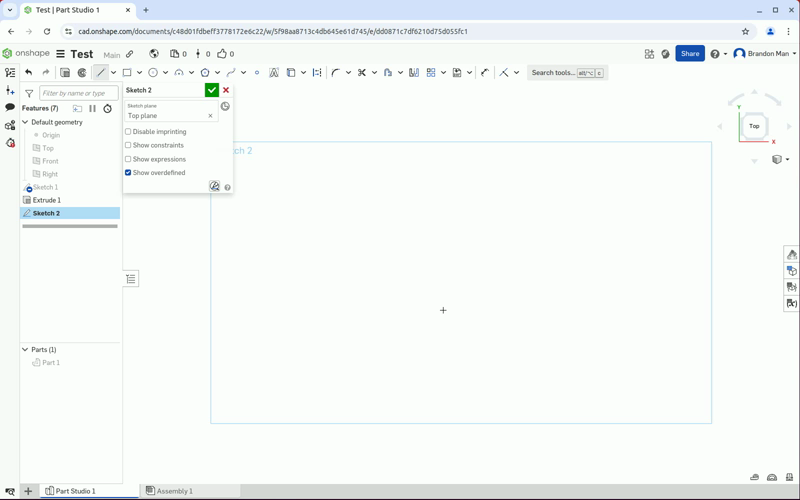
mouse_move(540, 309)
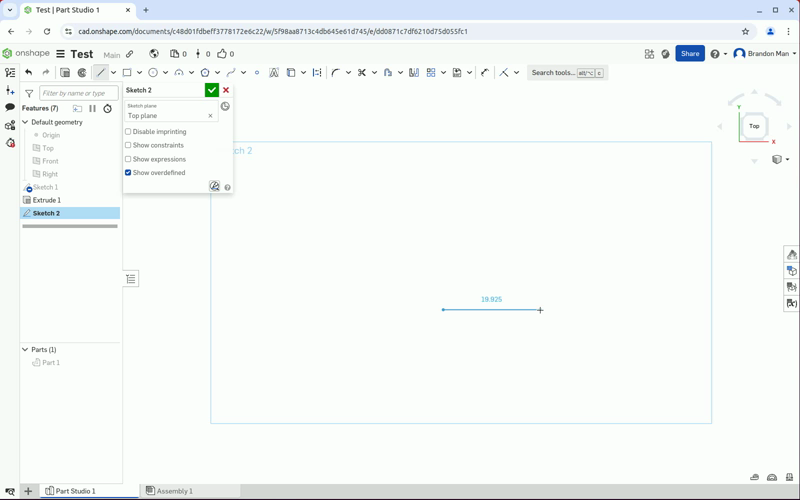
click(540, 309)
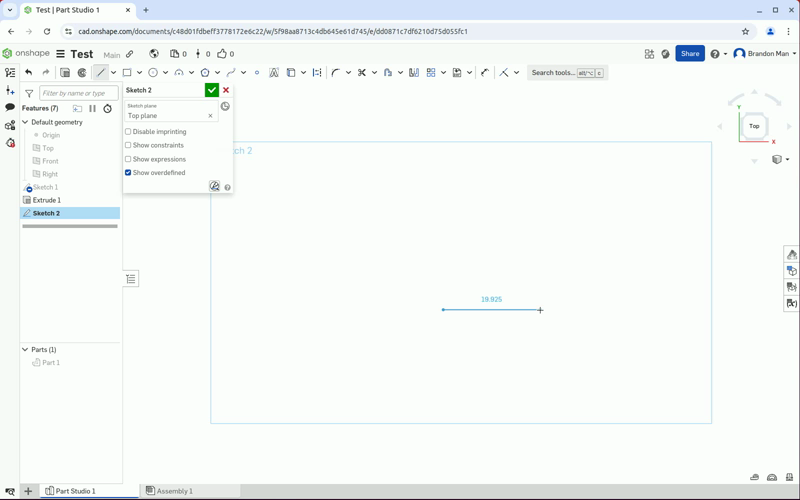
key_up(shift)
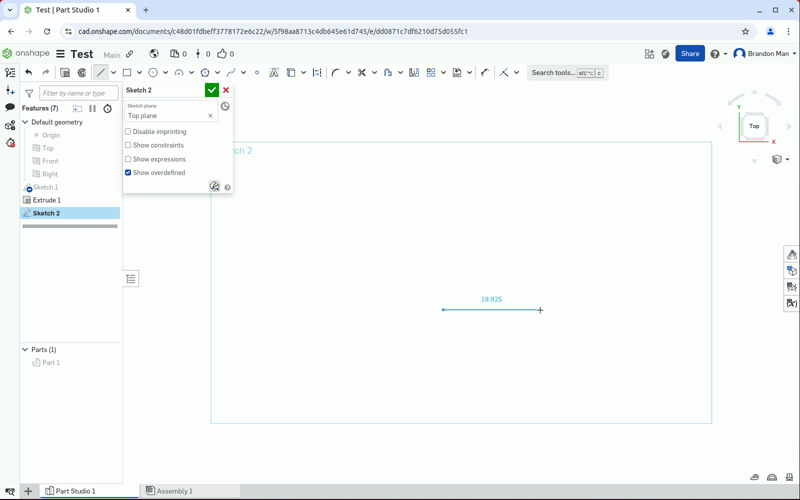
key_down(shift)
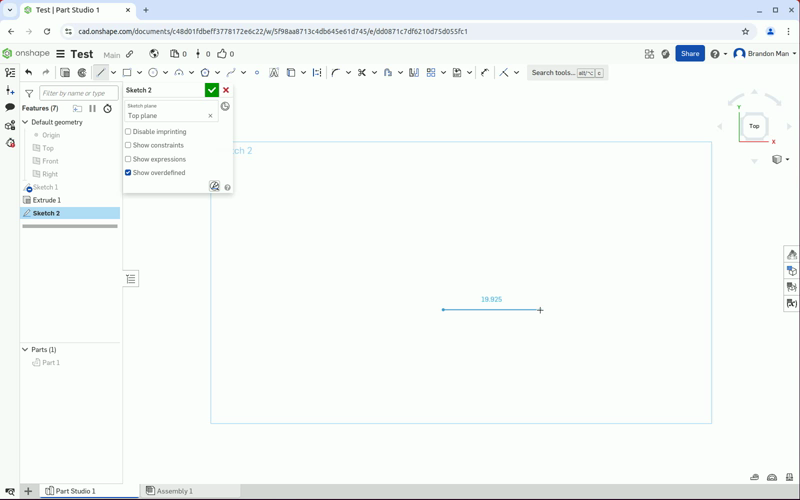
mouse_move(570, 309)
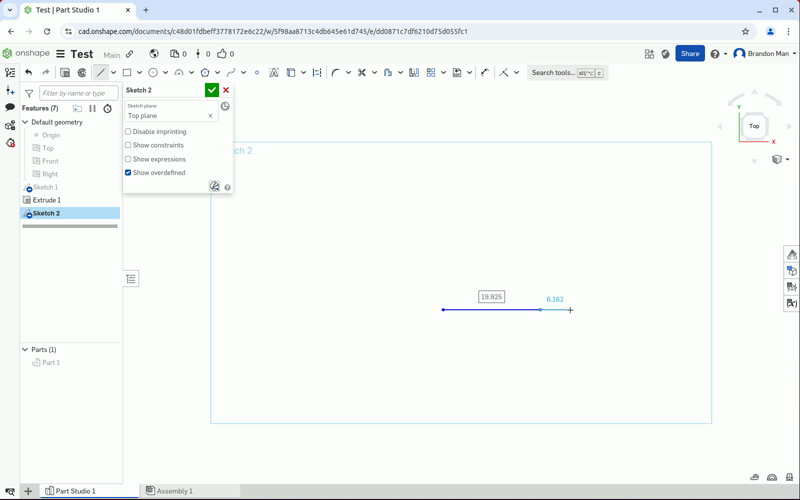
mouse_move(540, 293)
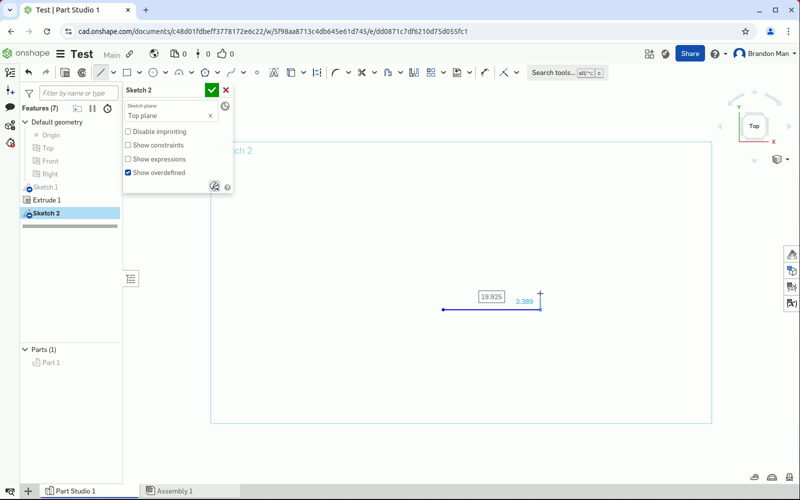
click(540, 293)
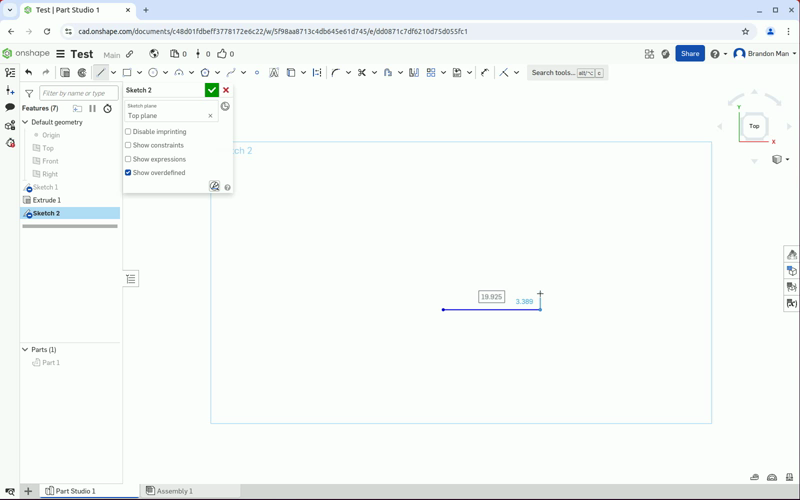
key_up(shift)
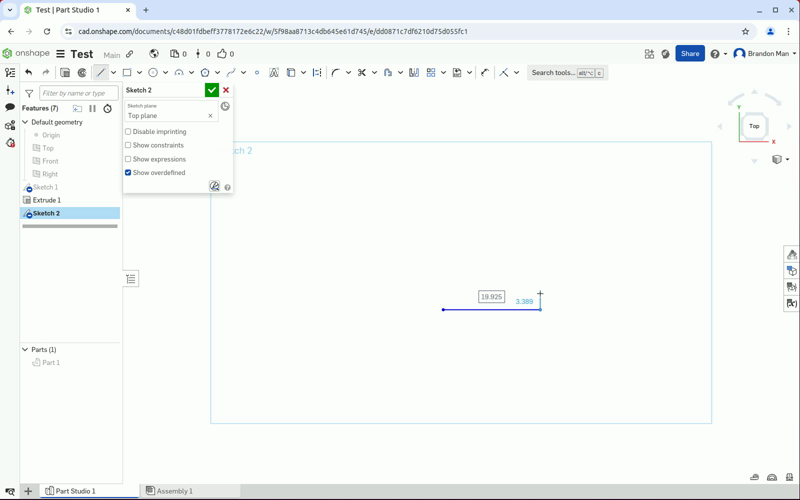
key_down(shift)
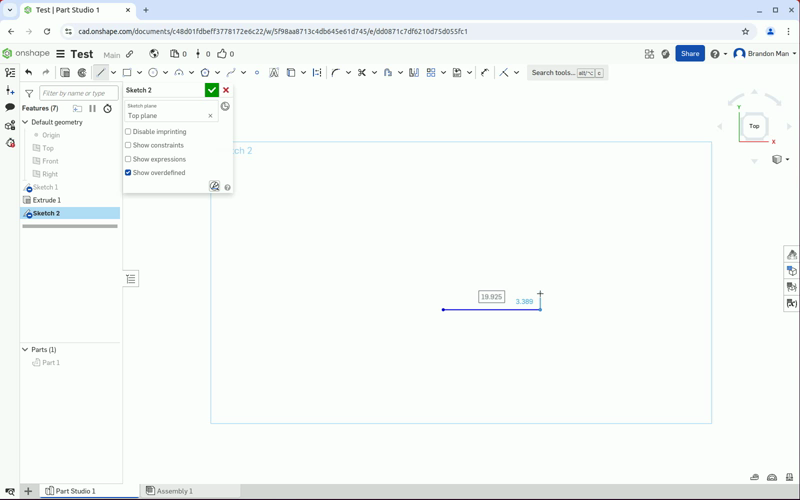
mouse_move(570, 293)
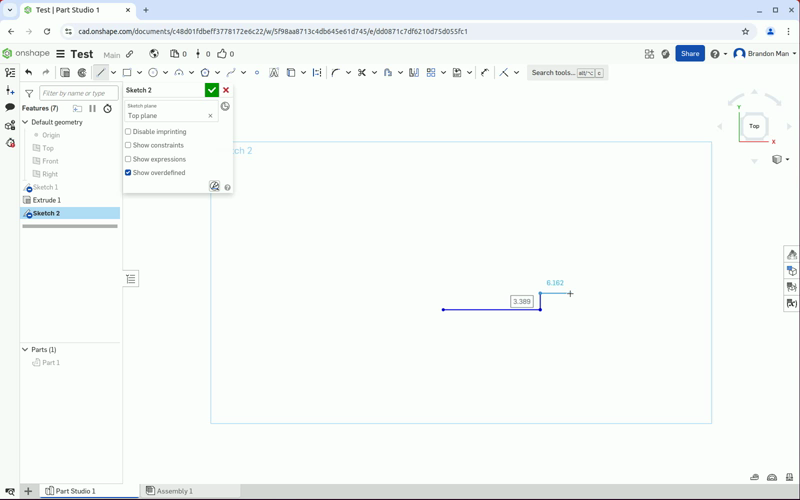
mouse_move(573, 293)
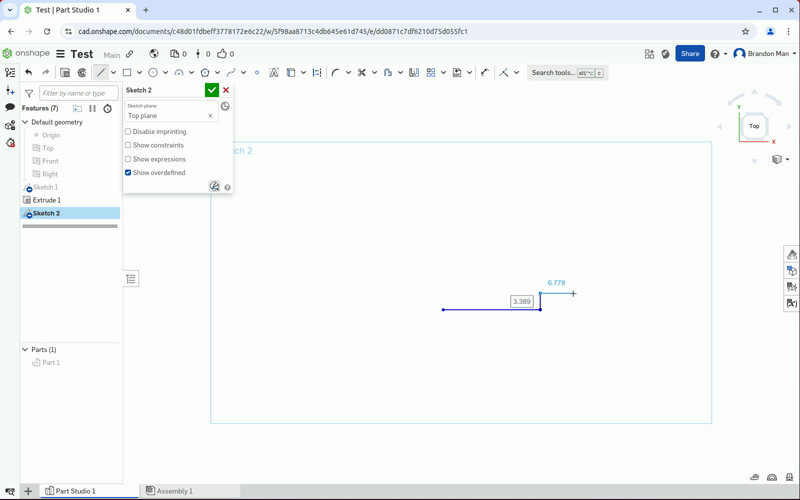
click(573, 293)
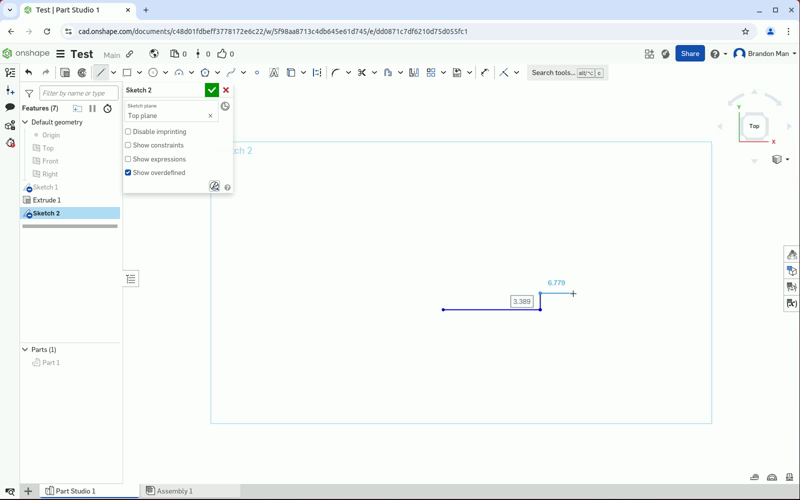
key_up(shift)
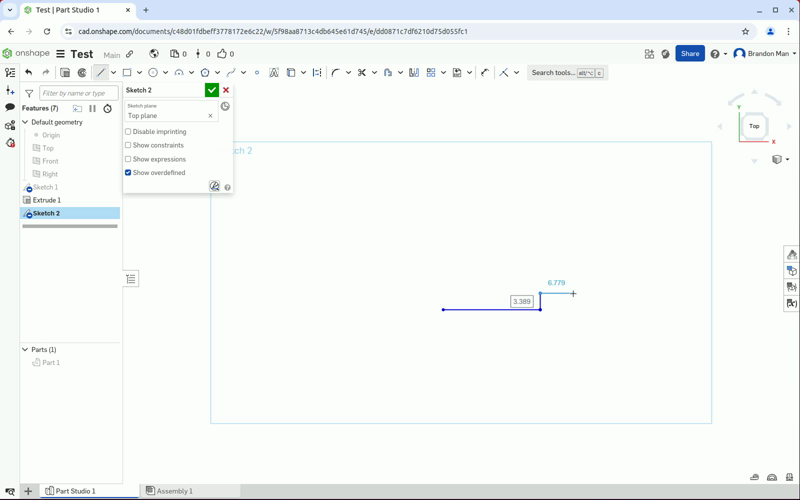
key_down(shift)
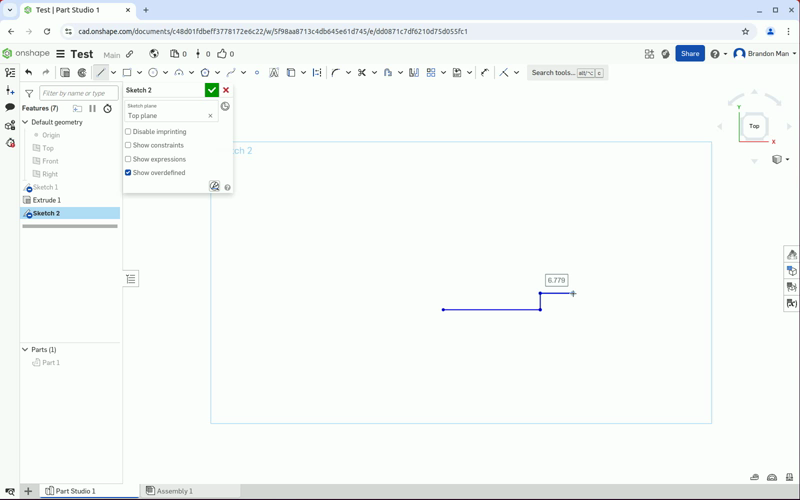
mouse_move(573, 196)
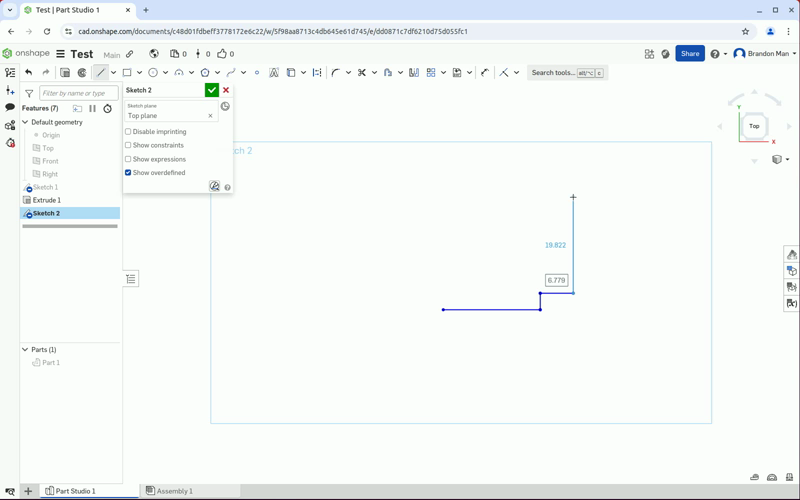
click(573, 196)
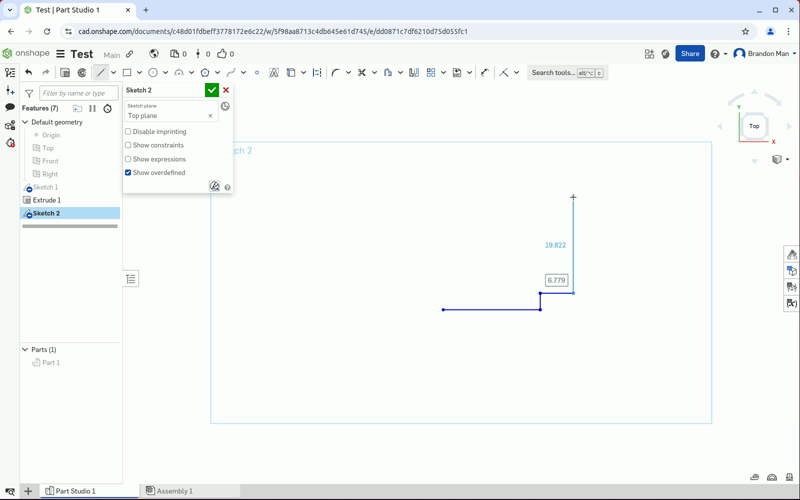
key_up(shift)
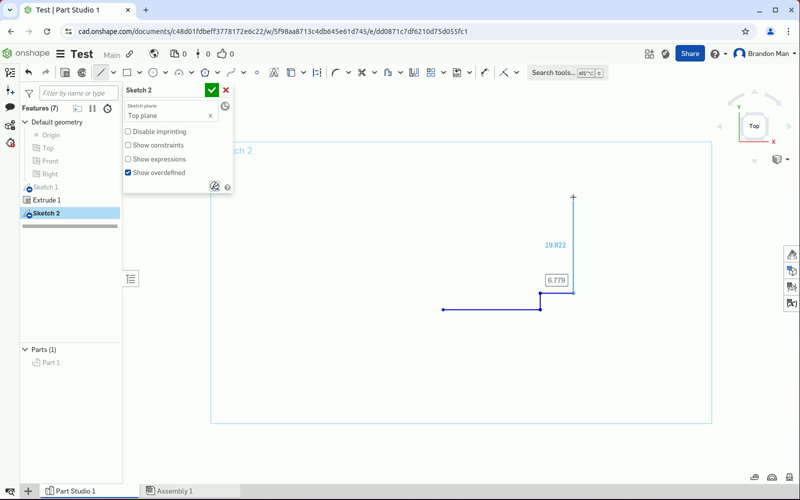
key_down(shift)
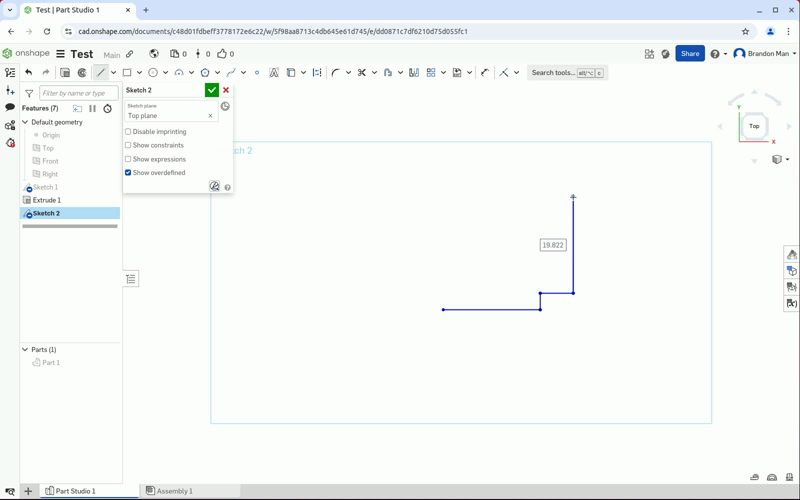
mouse_move(589, 196)
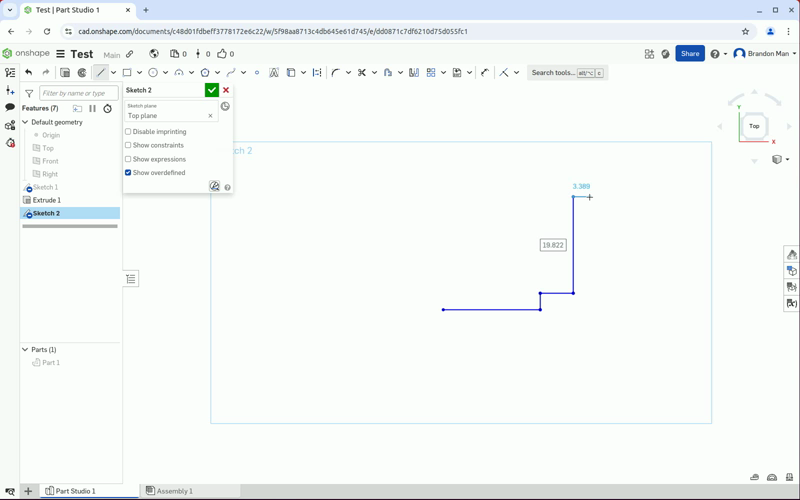
mouse_move(540, 196)
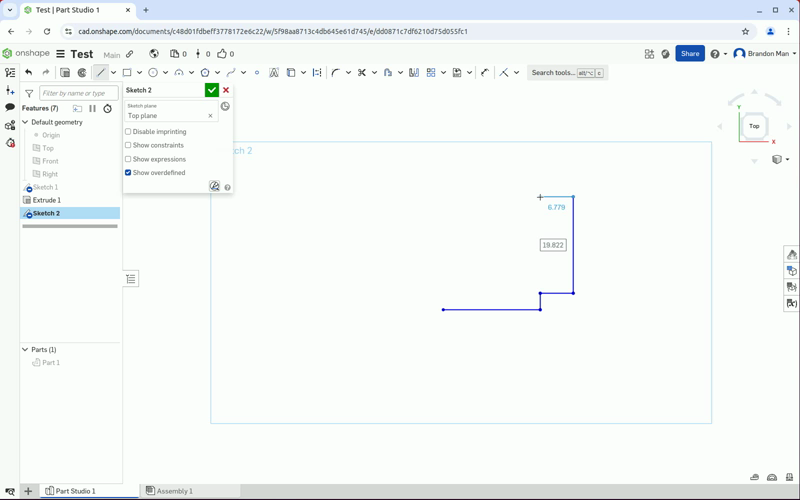
click(540, 196)
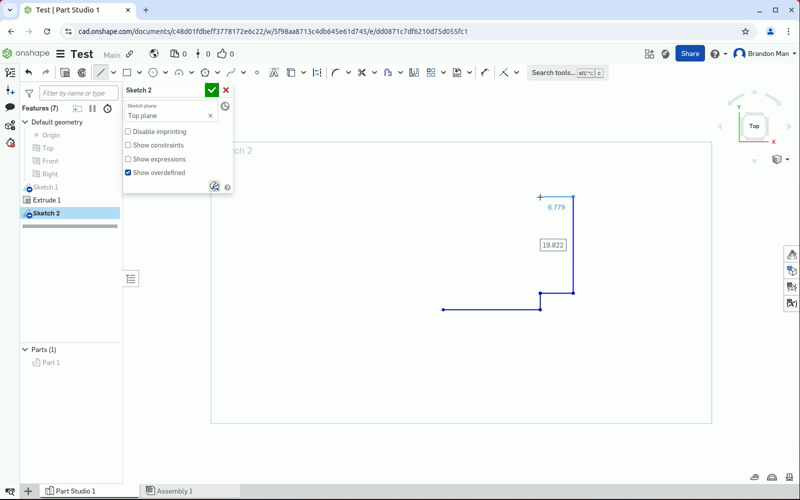
key_up(shift)
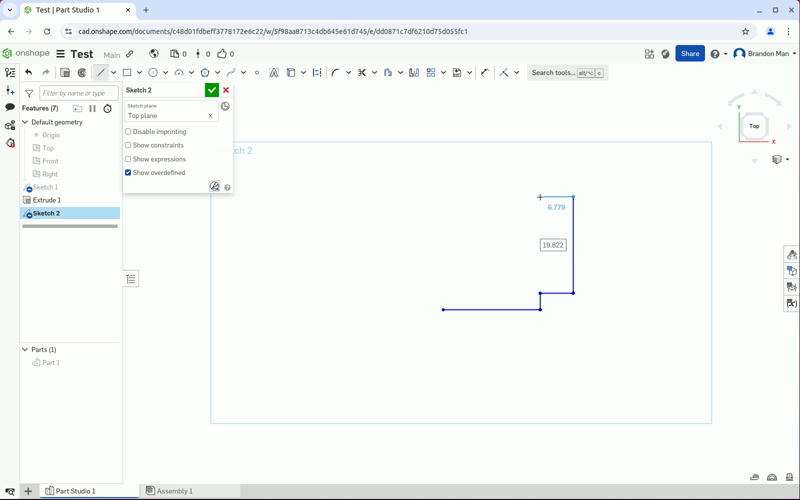
key_down(shift)
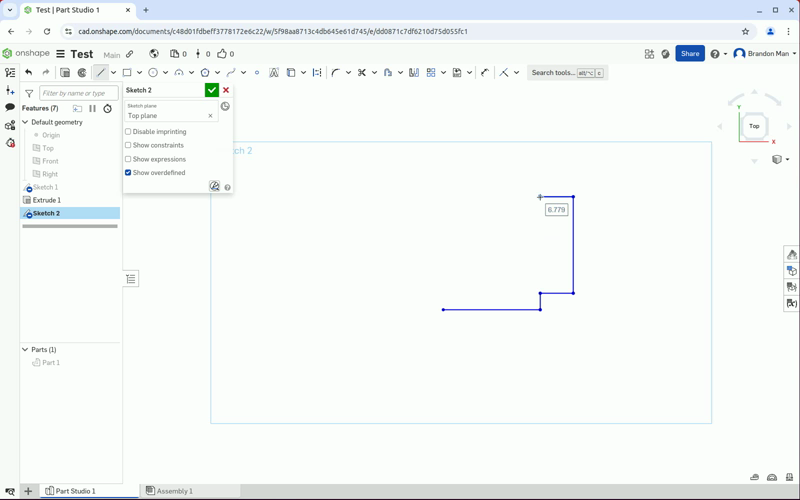
mouse_move(570, 196)
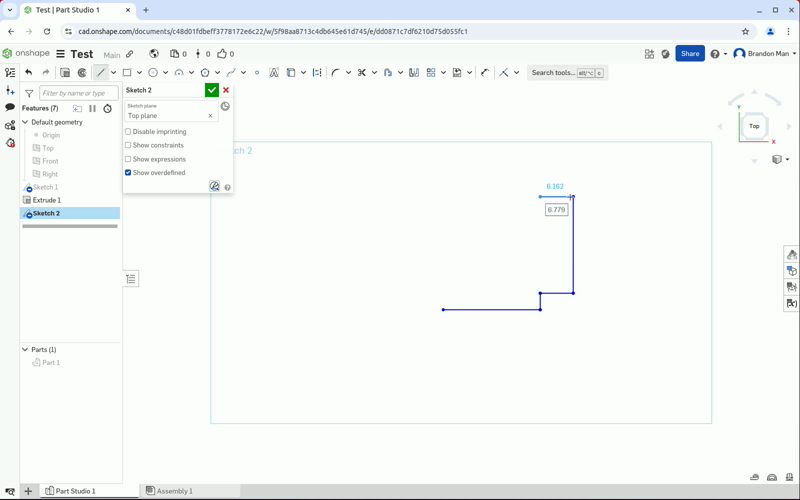
mouse_move(540, 180)
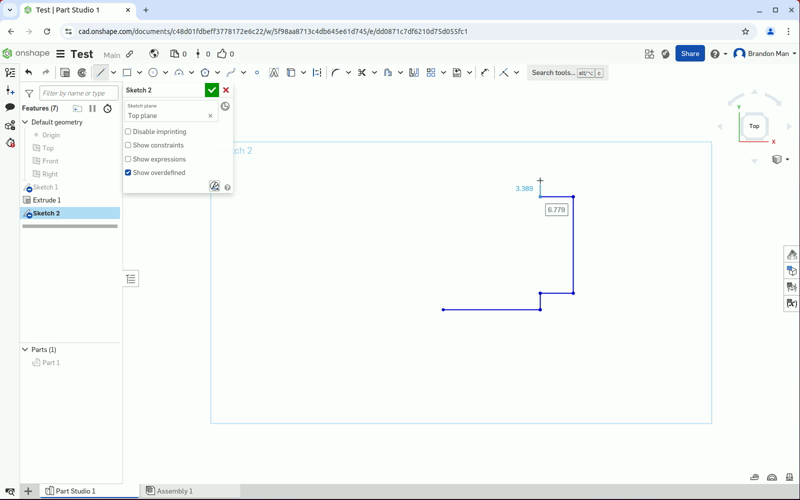
click(540, 180)
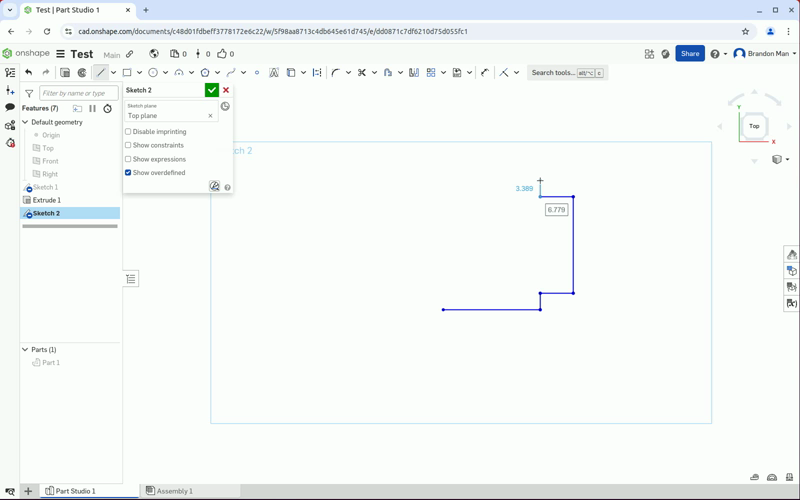
key_up(shift)
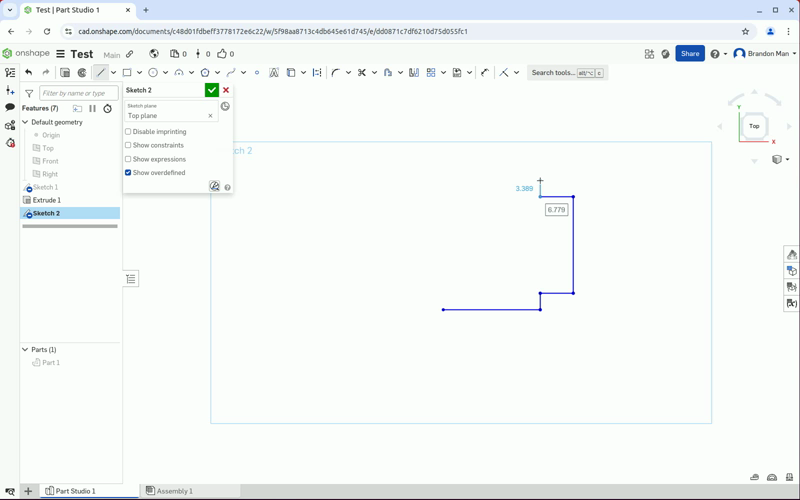
key_down(shift)
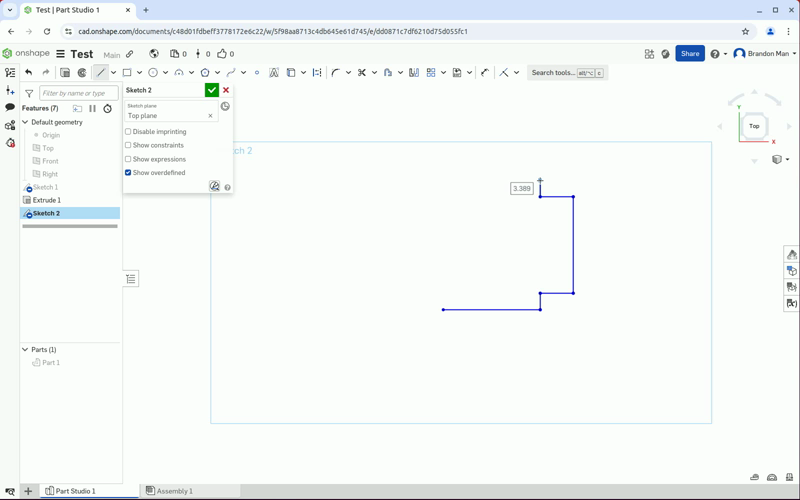
mouse_move(443, 180)
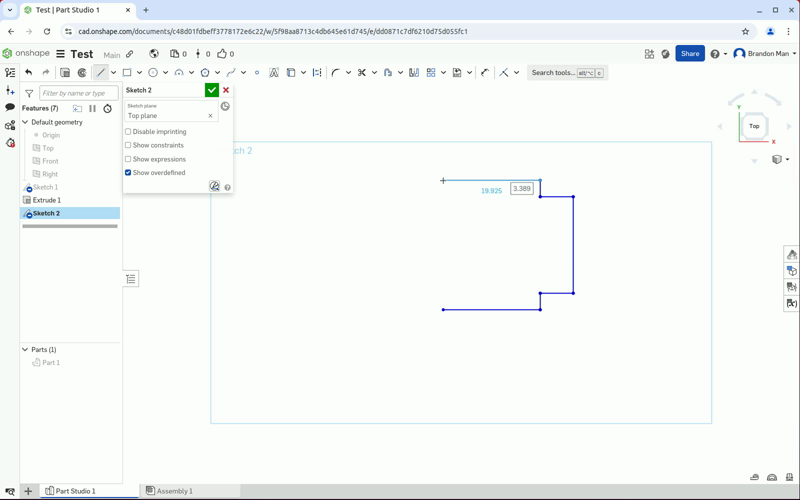
click(443, 180)
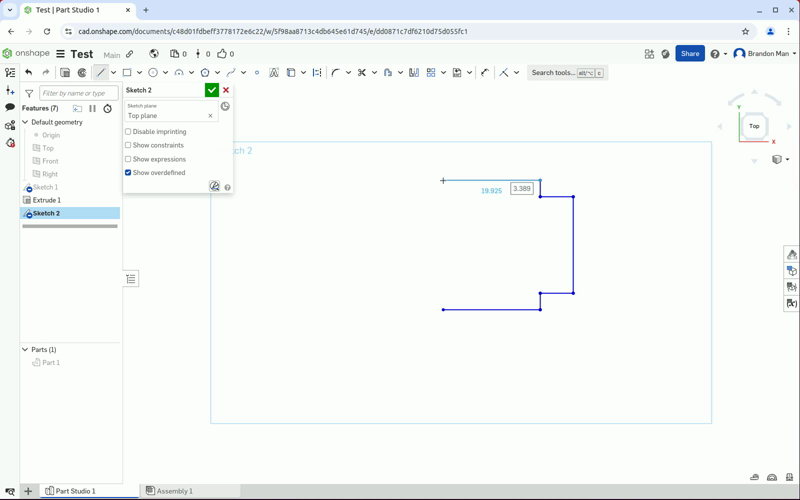
key_up(shift)
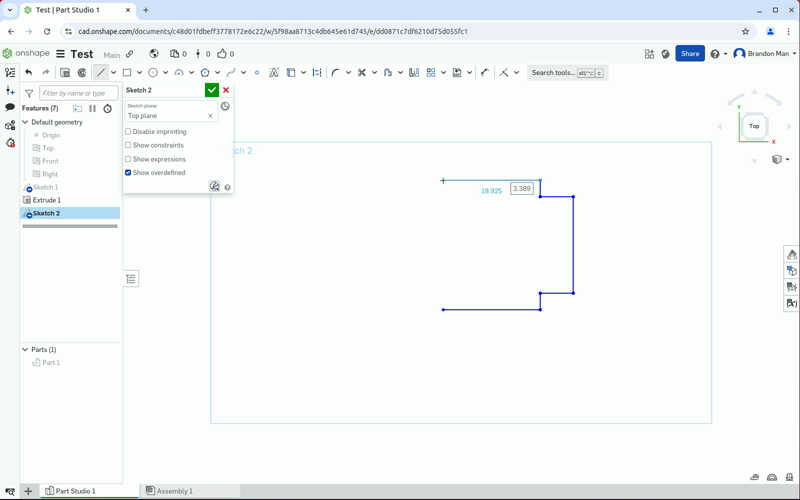
key_down(shift)
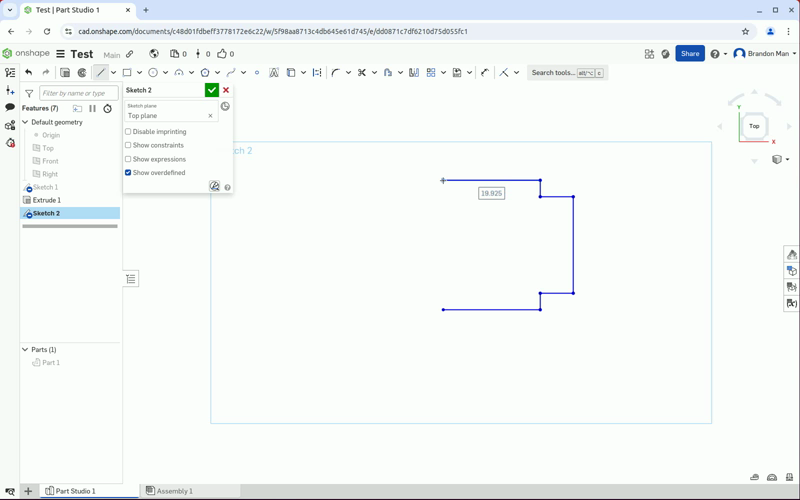
mouse_move(473, 180)
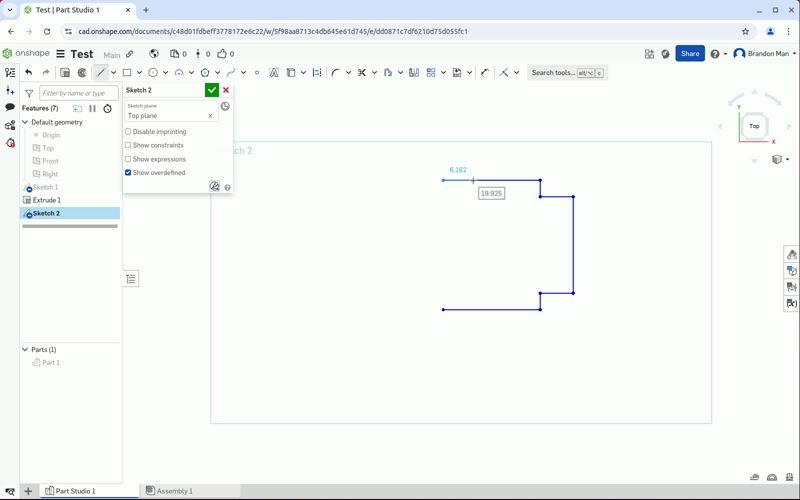
mouse_move(443, 233)
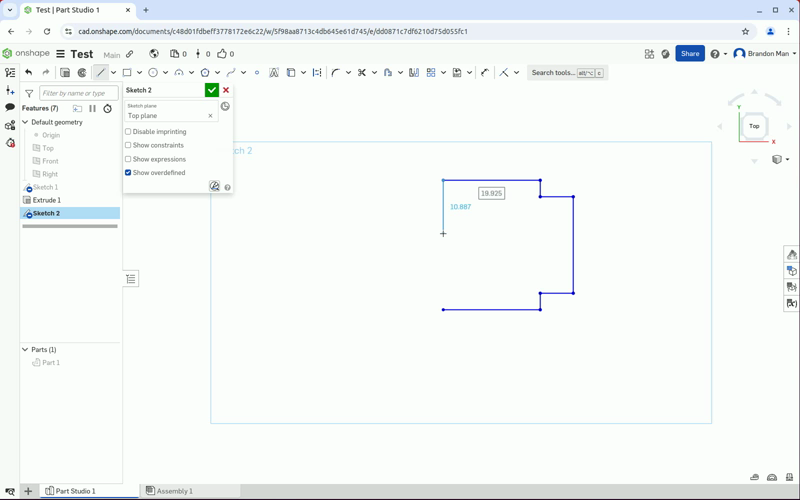
click(443, 233)
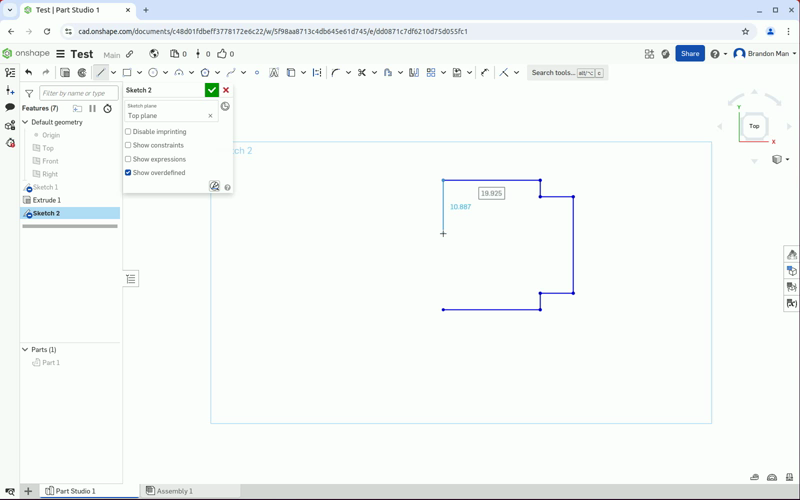
key_up(shift)
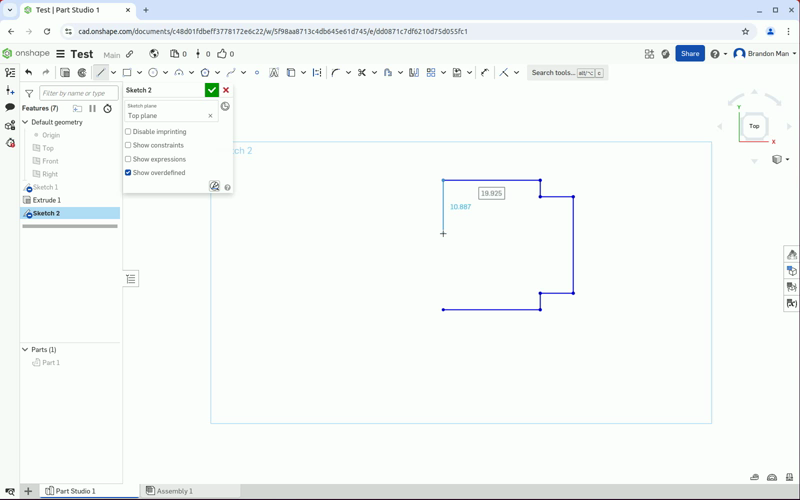
key(esc)
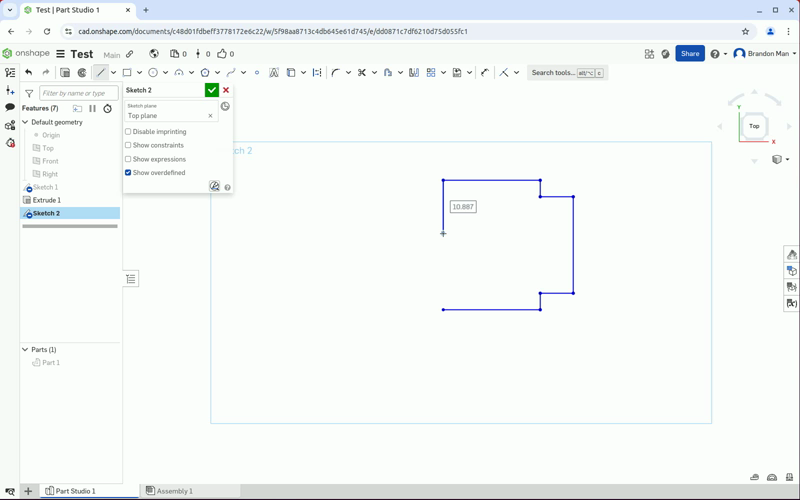
key(a)
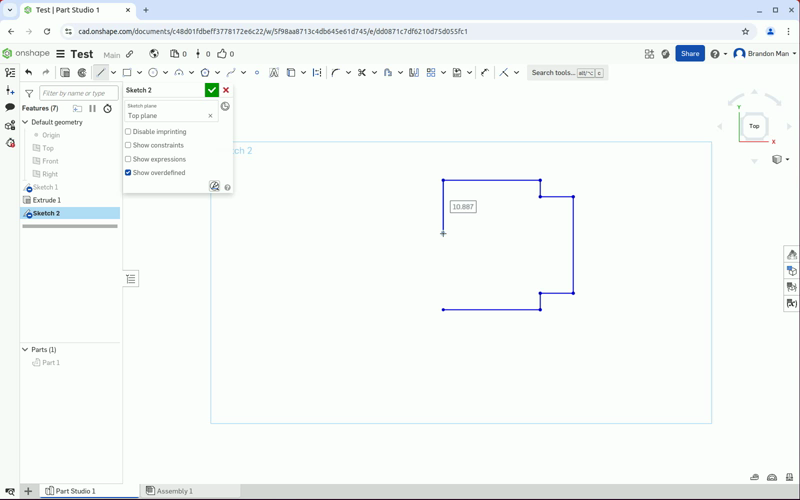
mouse_move(443, 233)
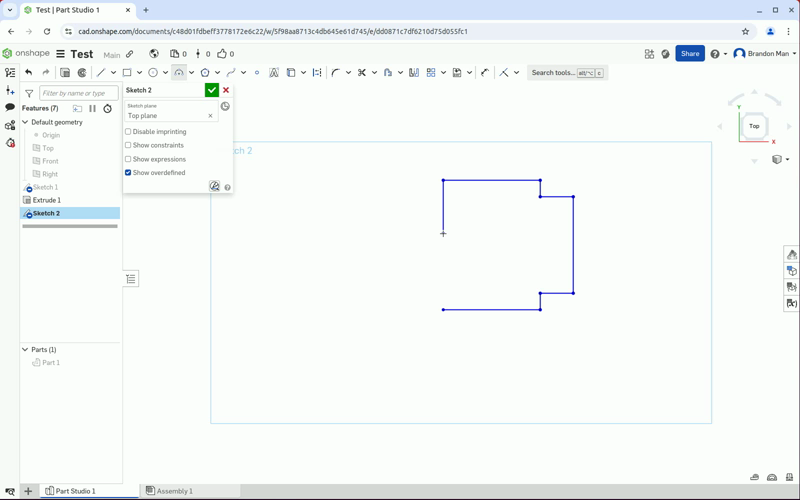
click(443, 233)
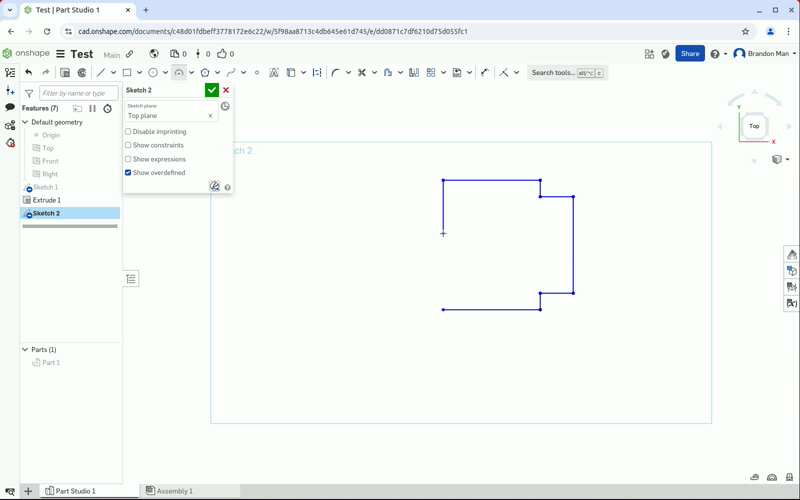
key_down(shift)
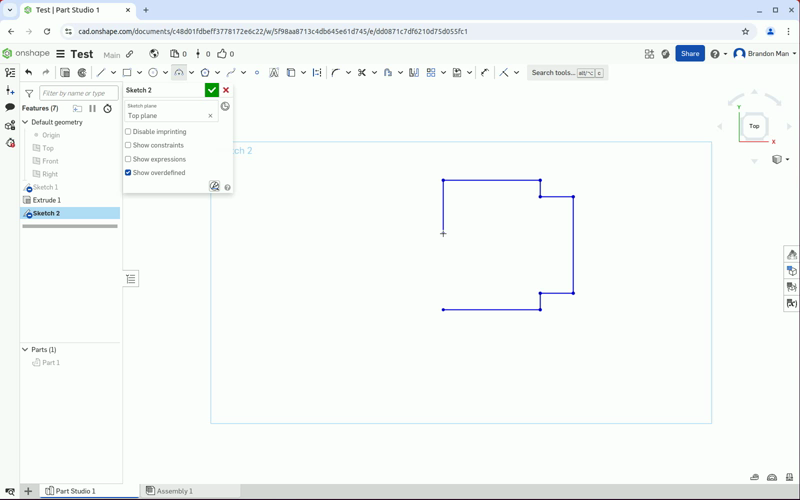
mouse_move(443, 256)
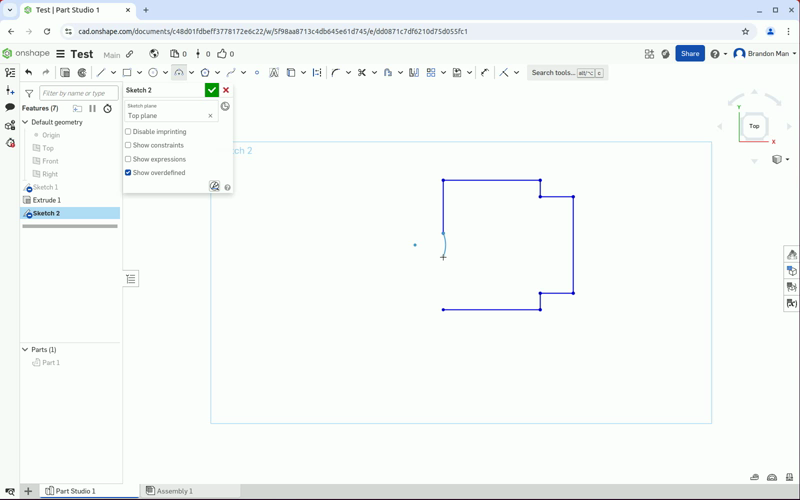
click(443, 256)
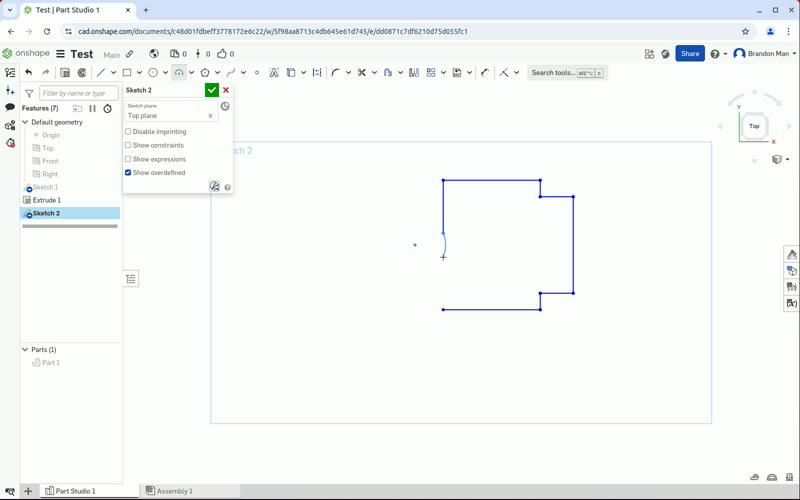
mouse_move(454, 245)
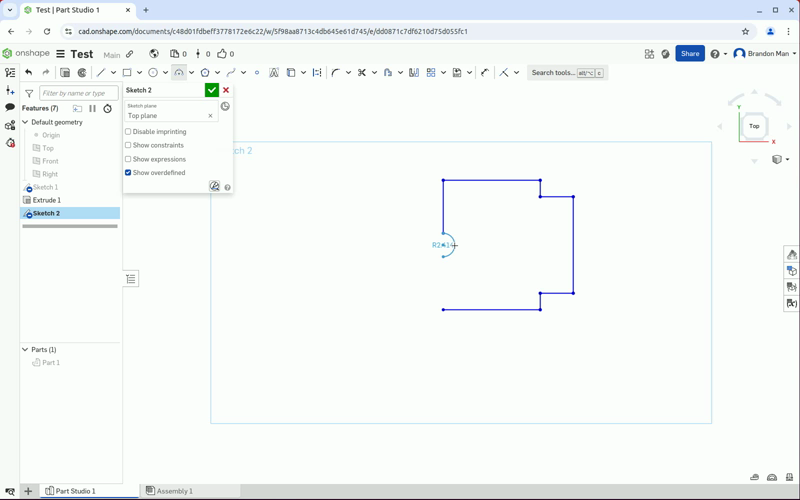
click(454, 245)
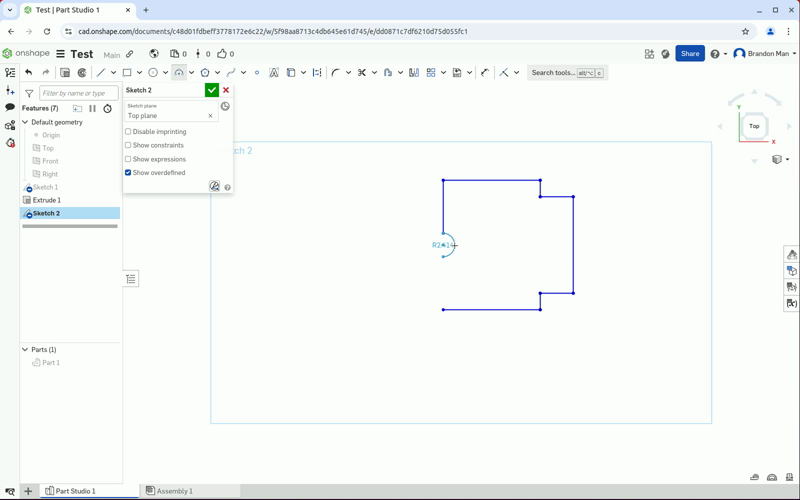
key_up(shift)
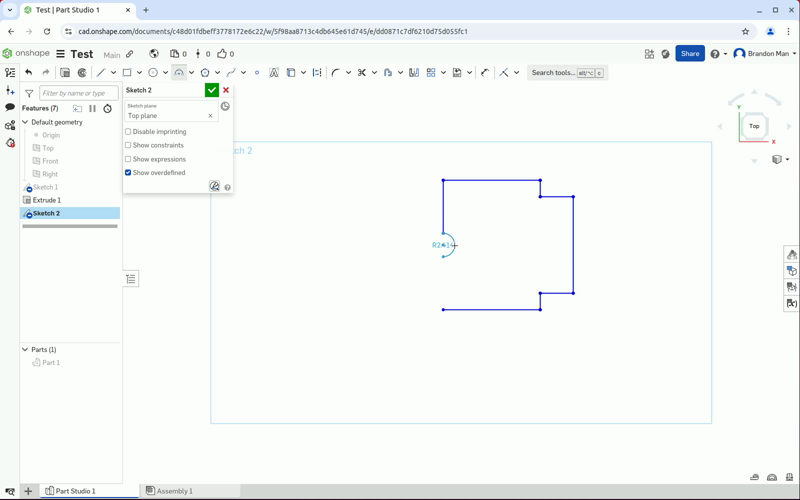
key(esc)
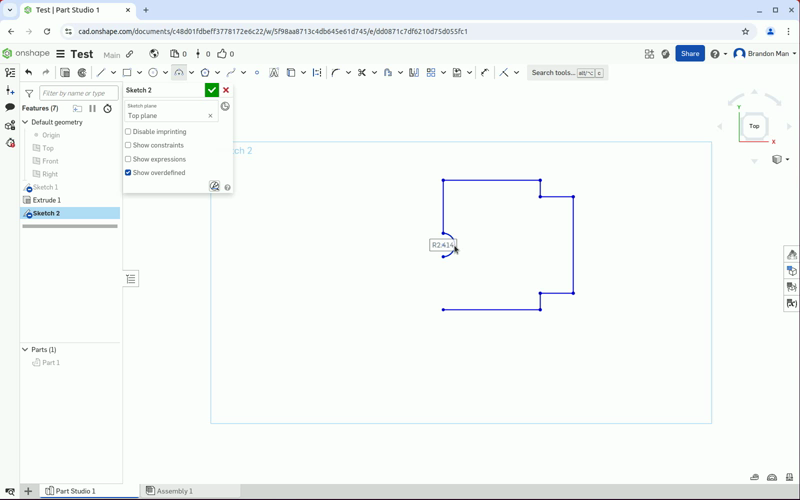
key(l)
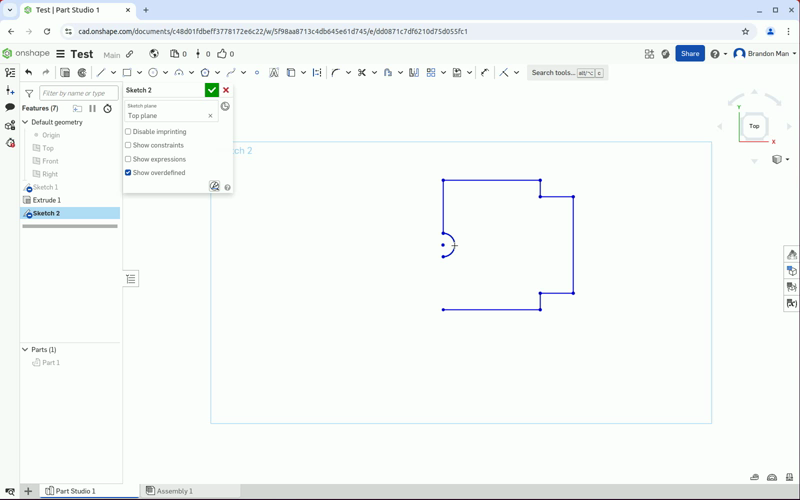
mouse_move(443, 256)
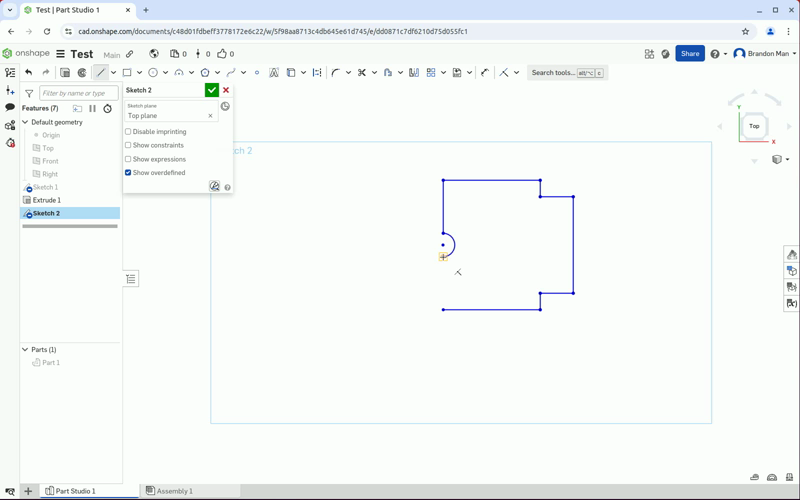
click(443, 256)
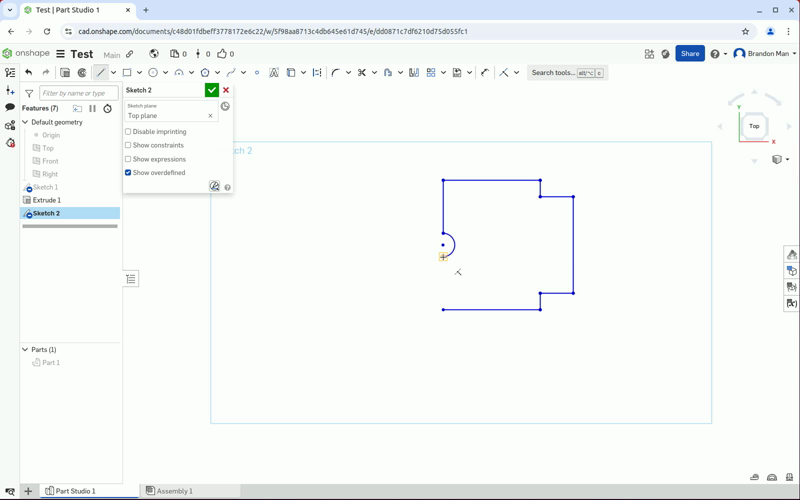
mouse_move(473, 256)
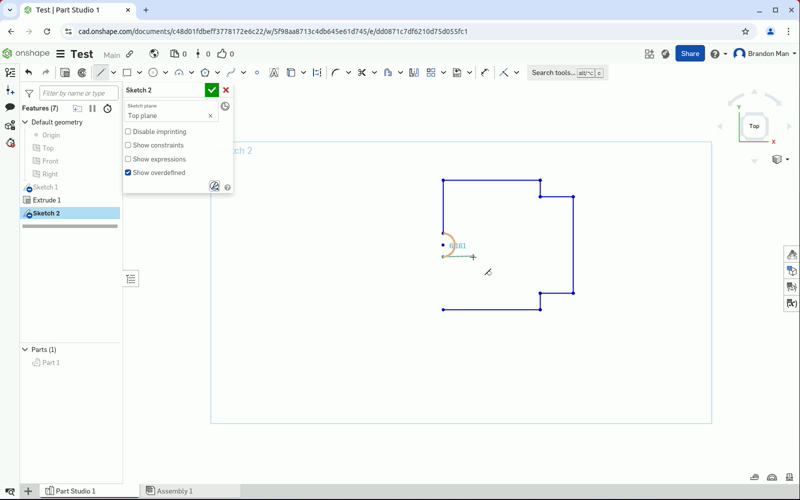
key_down(shift)
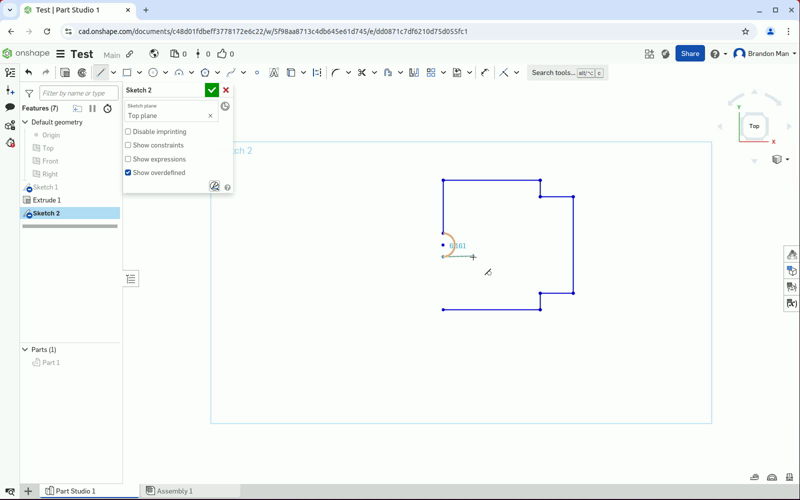
mouse_move(443, 309)
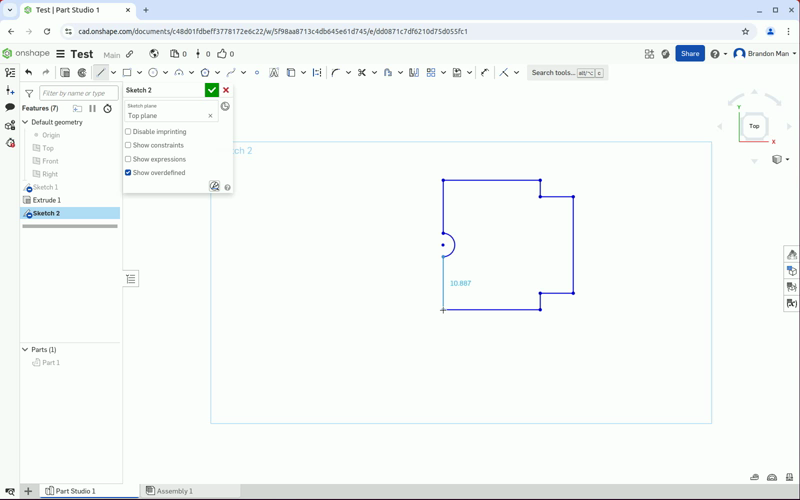
key_up(shift)
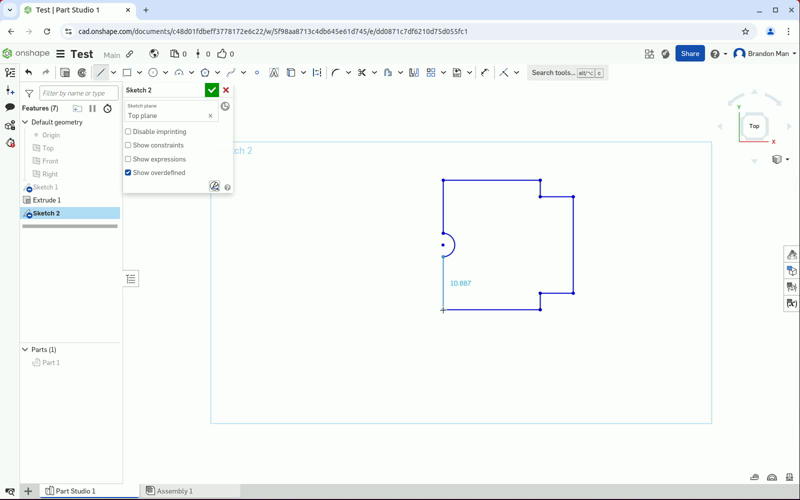
click(443, 309)
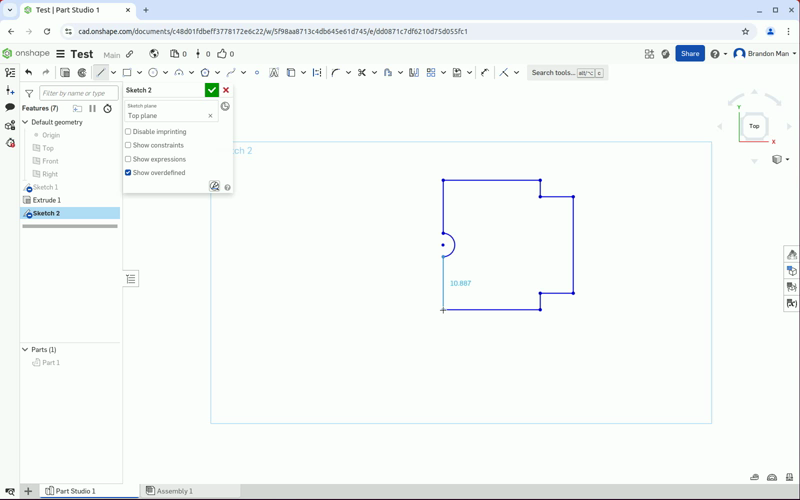
key(esc)
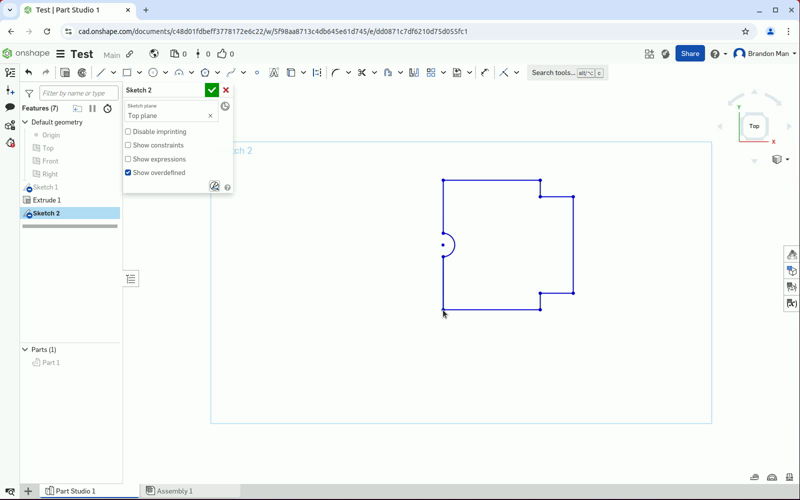
mouse_move(538, 226)
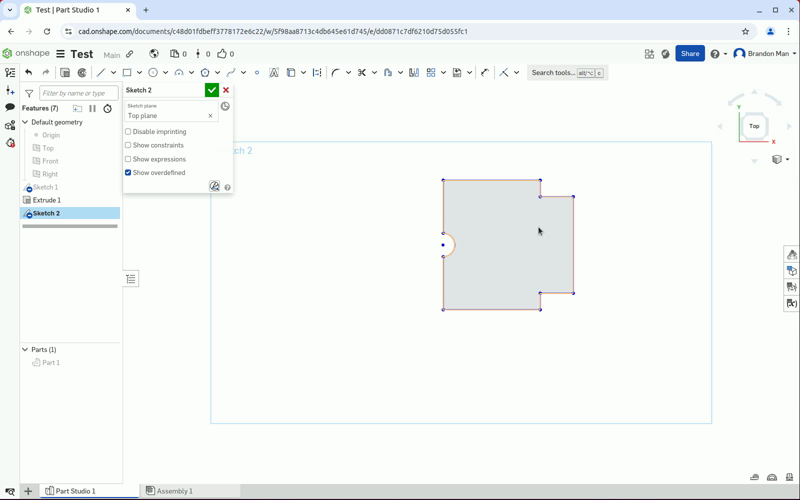
scroll(6)
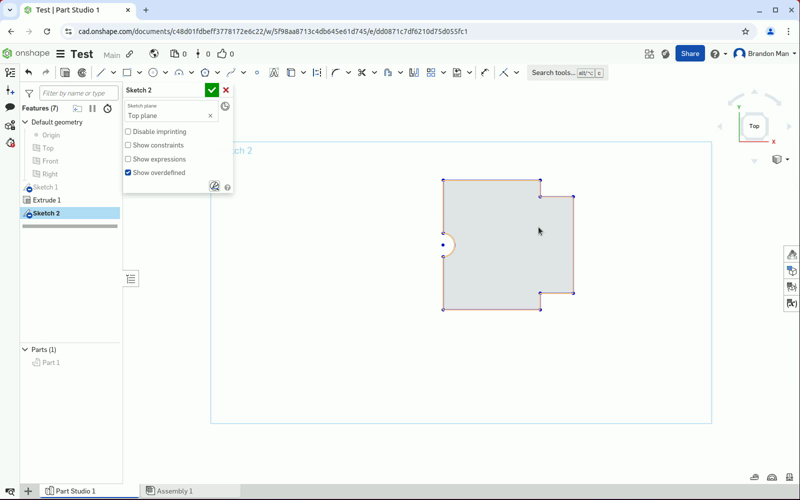
scroll(6)
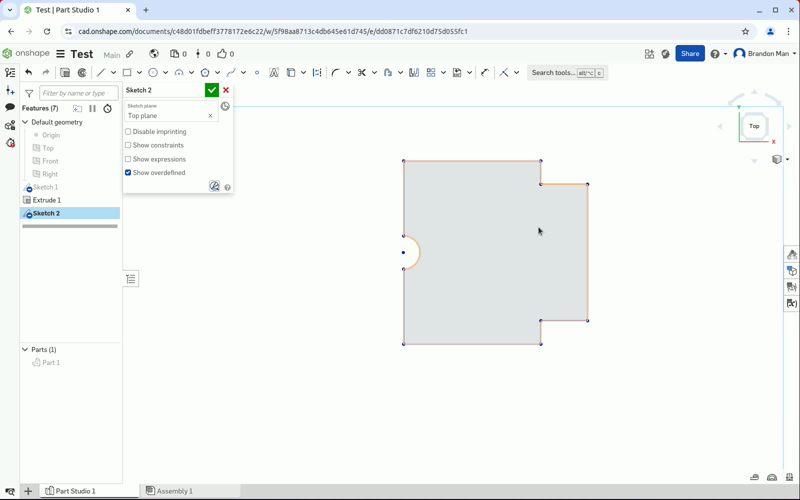
scroll(6)
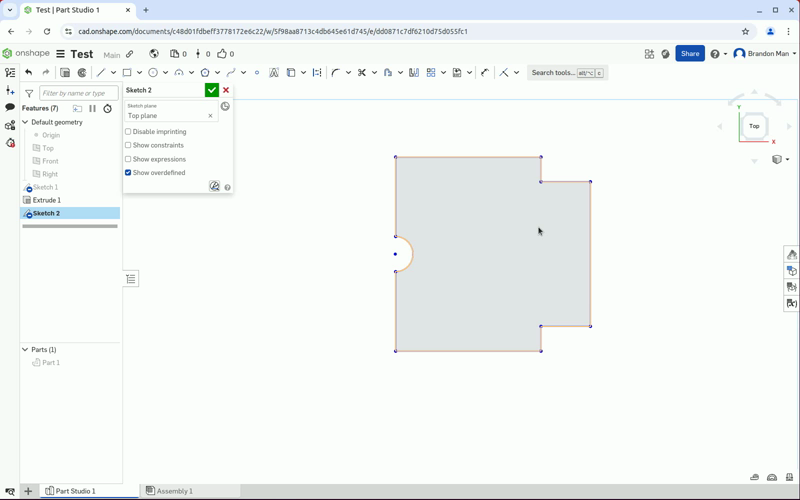
scroll(6)
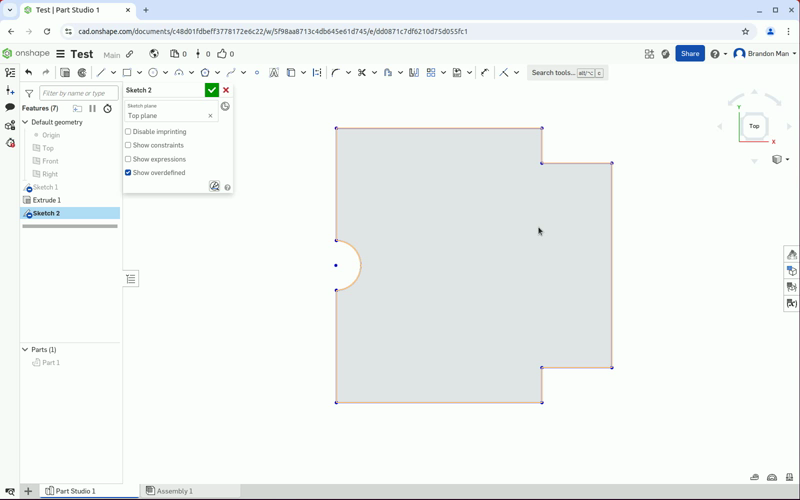
scroll(6)
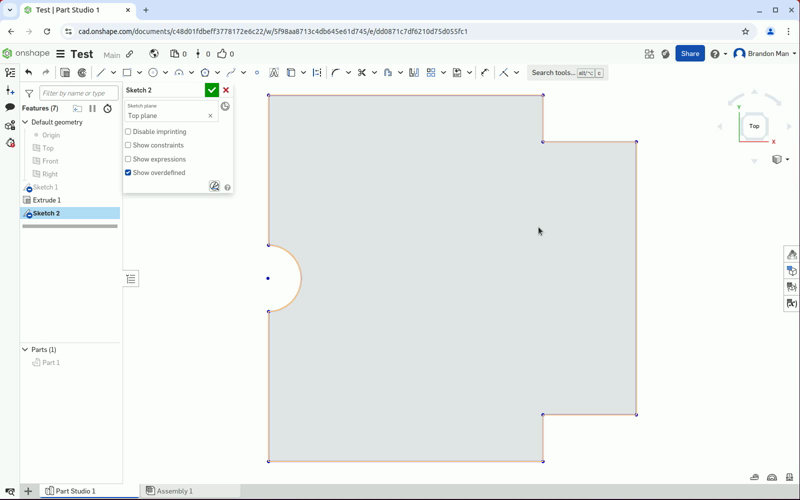
scroll(6)
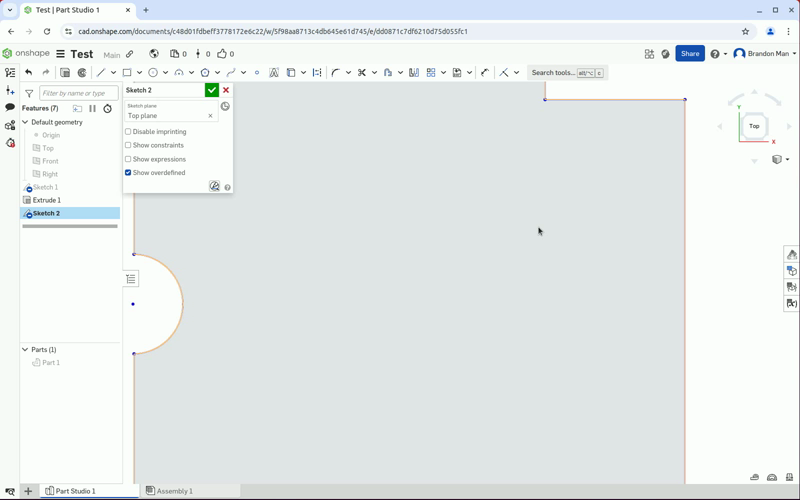
scroll(6)
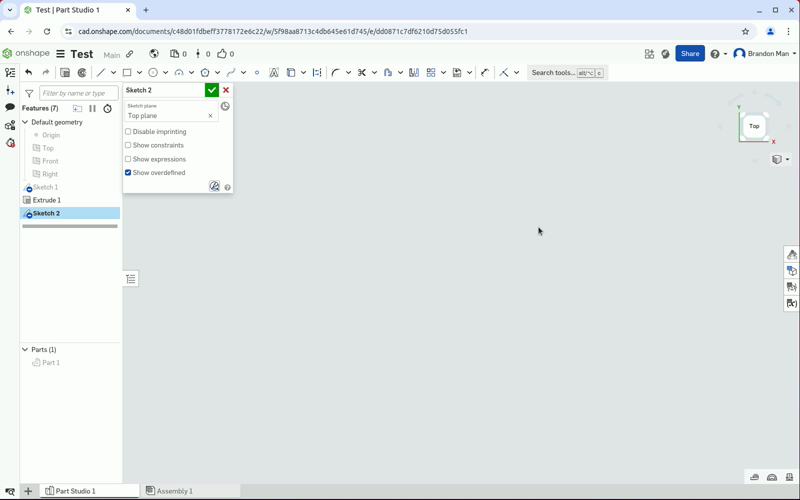
click(538, 226)
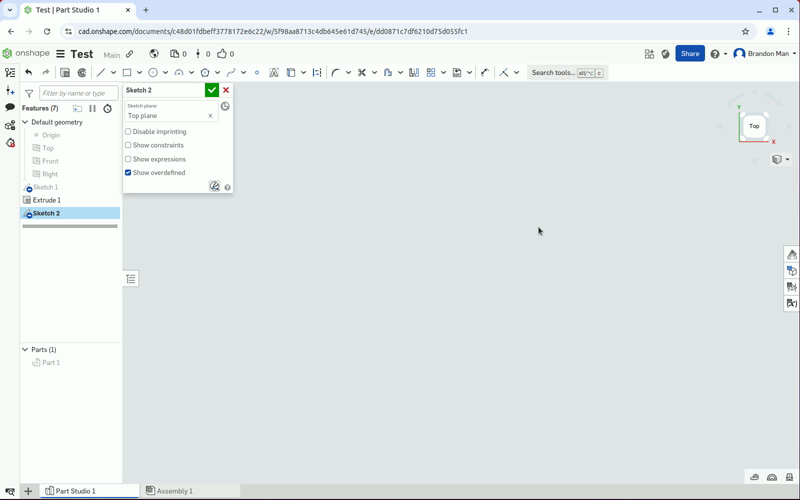
scroll(-6)
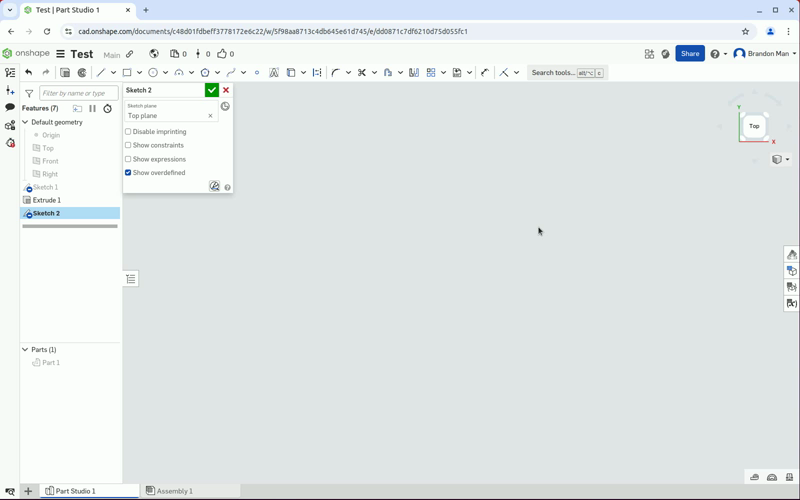
scroll(-6)
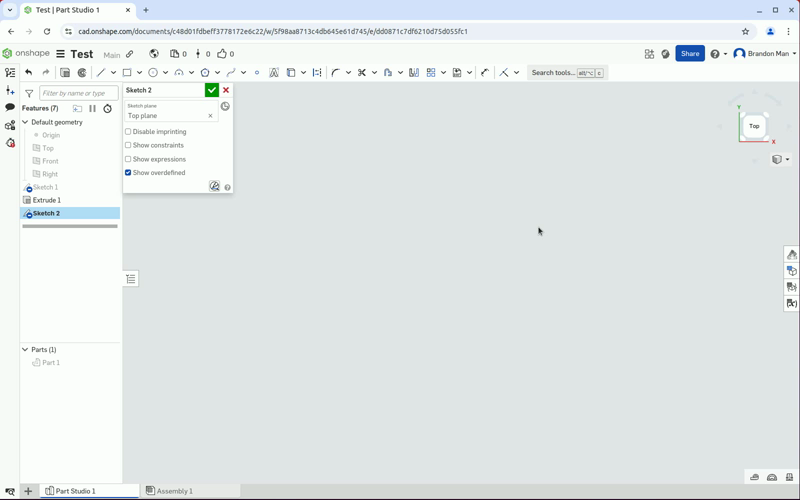
scroll(-6)
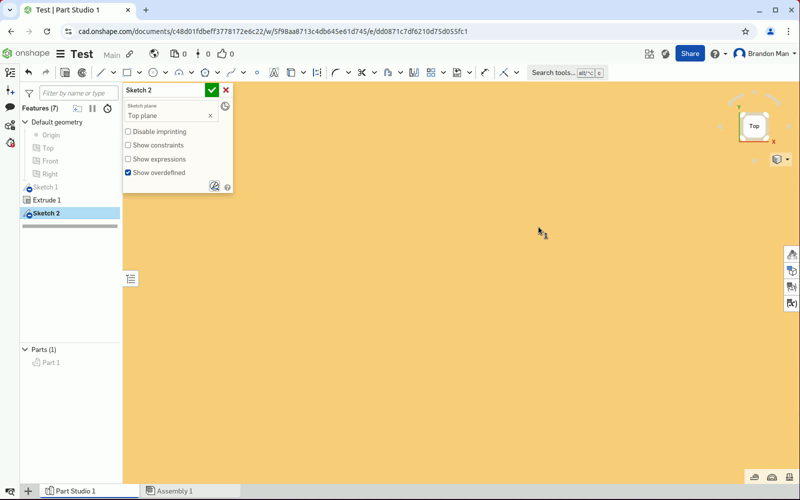
scroll(-6)
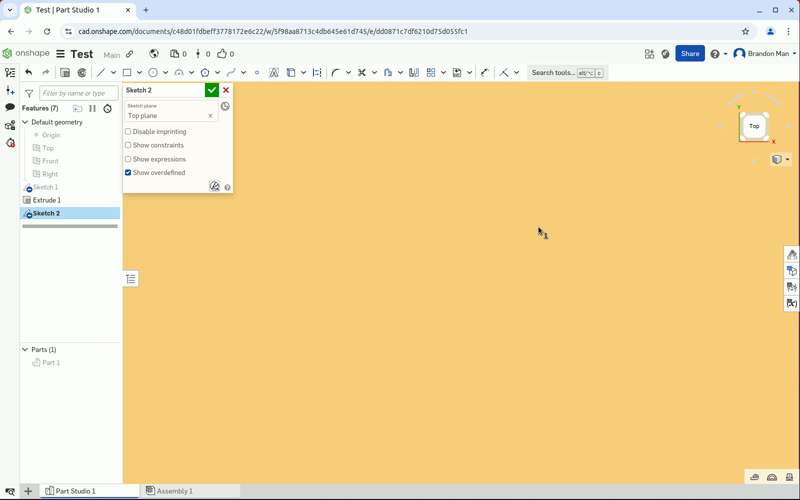
scroll(-6)
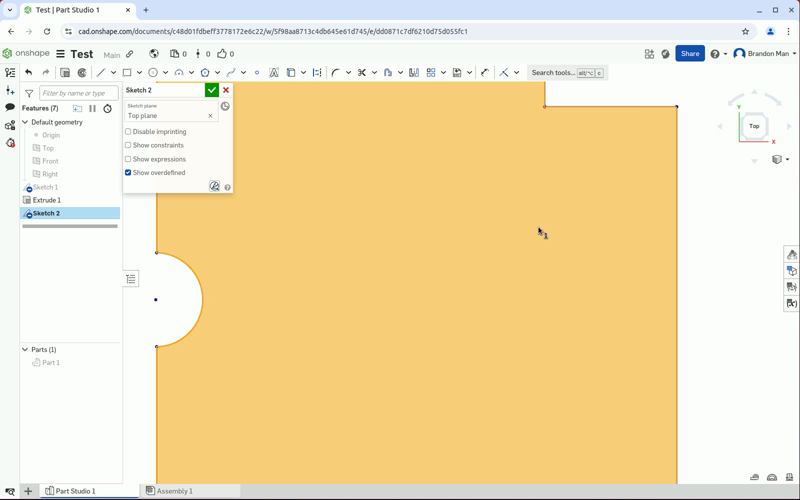
scroll(-6)
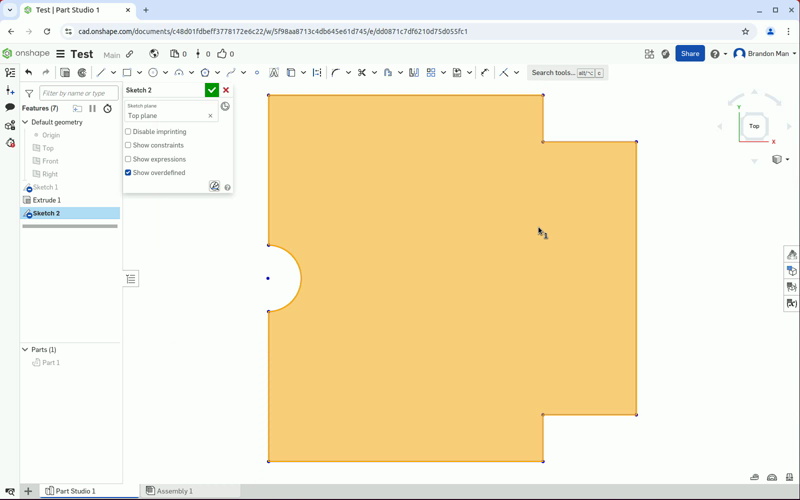
scroll(-6)
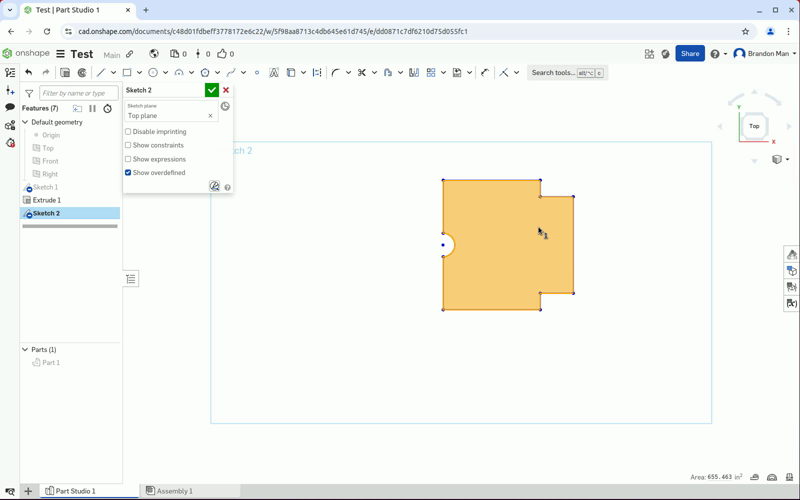
mouse_move(73, 352)
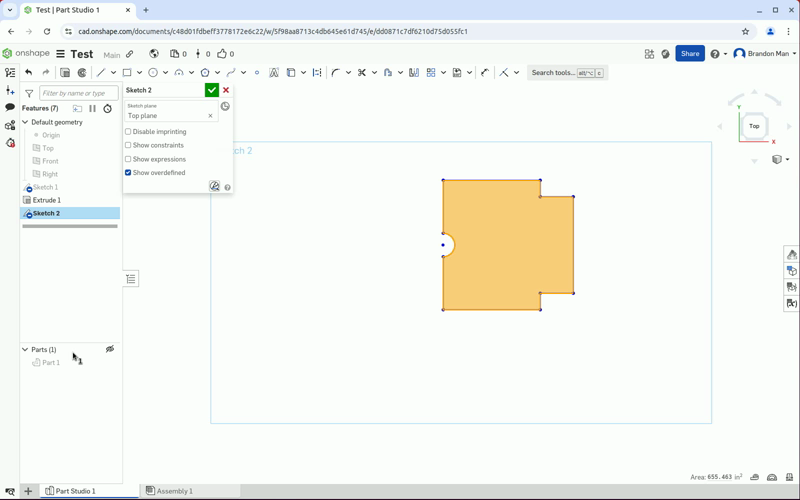
key(shift+y)
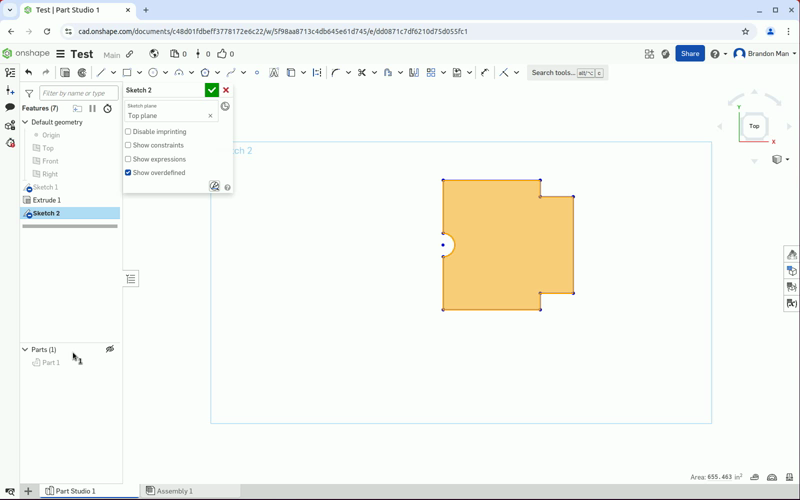
key(shift+e)
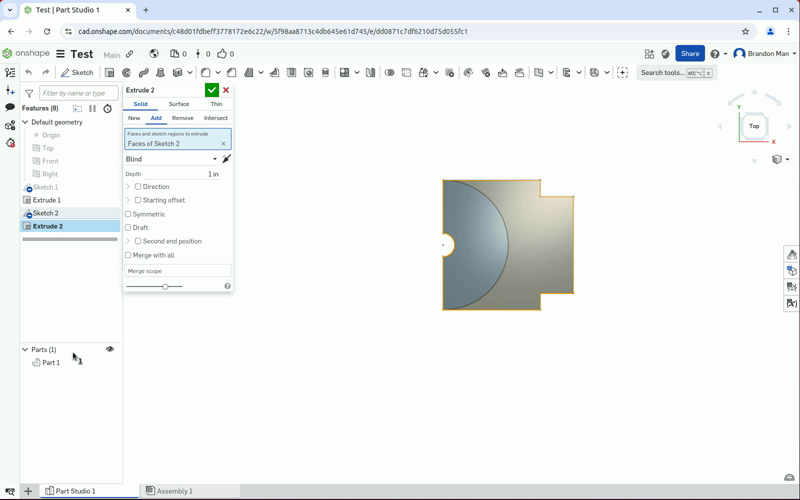
mouse_move(143, 106)
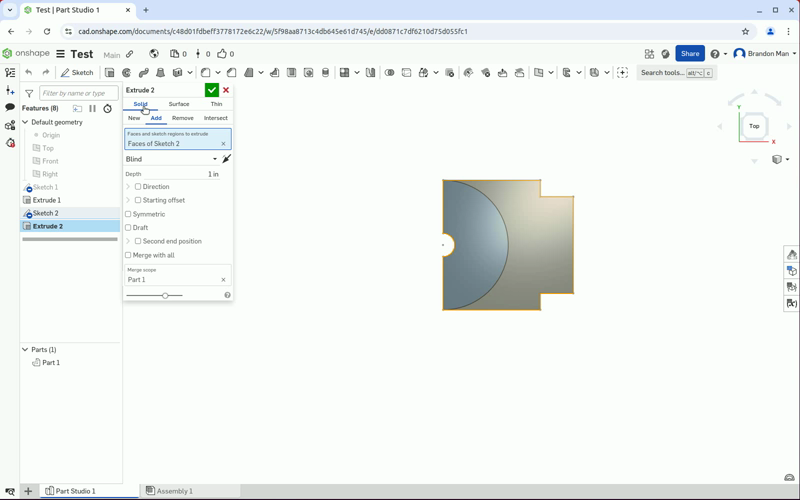
click(143, 106)
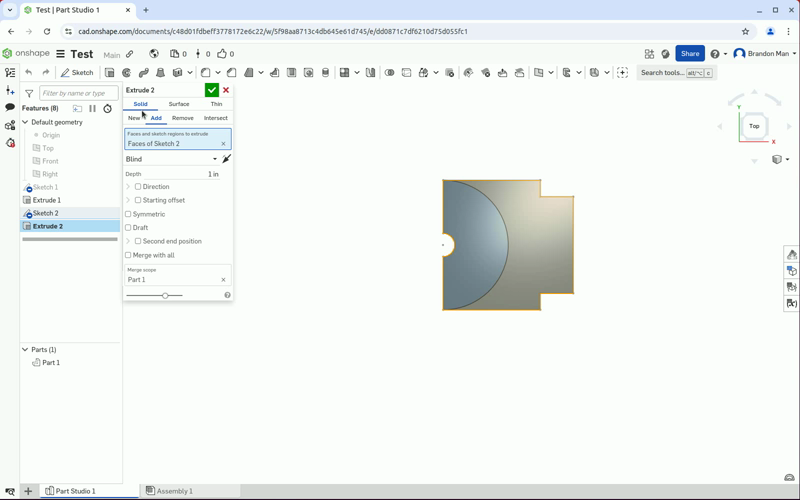
mouse_move(137, 120)
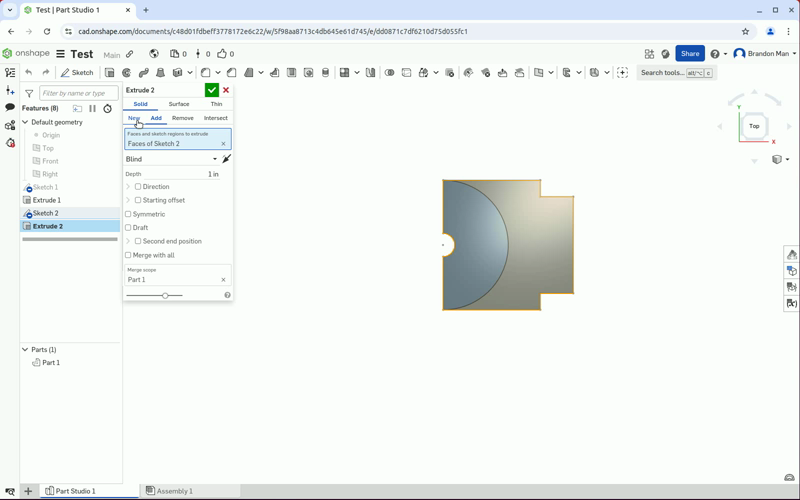
click(137, 120)
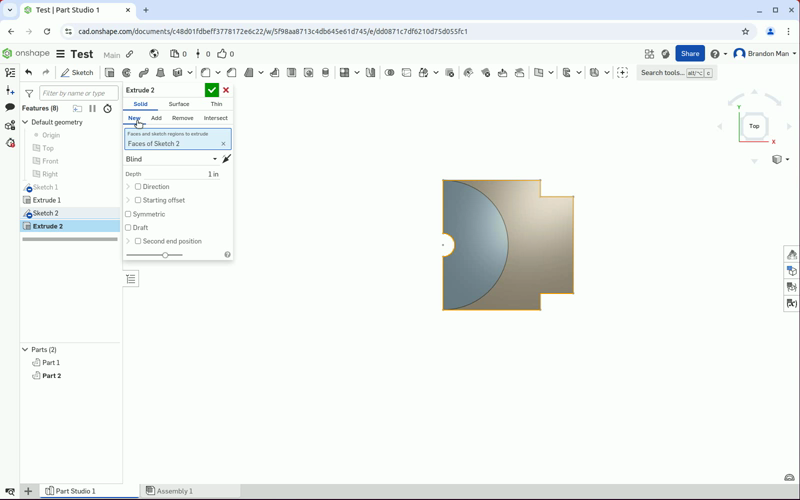
key(tab, 4)
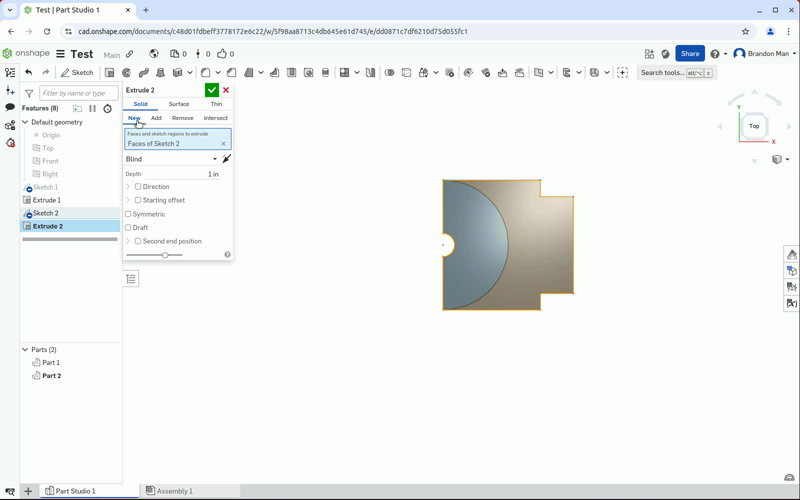
text(6.74)
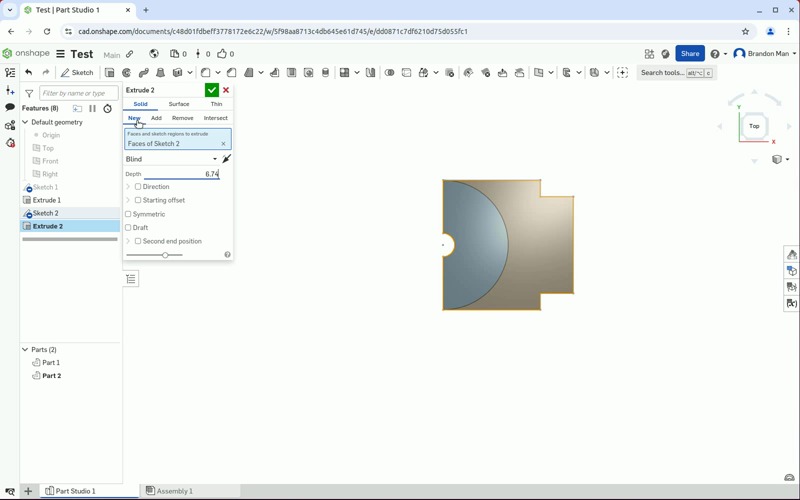
key(enter)
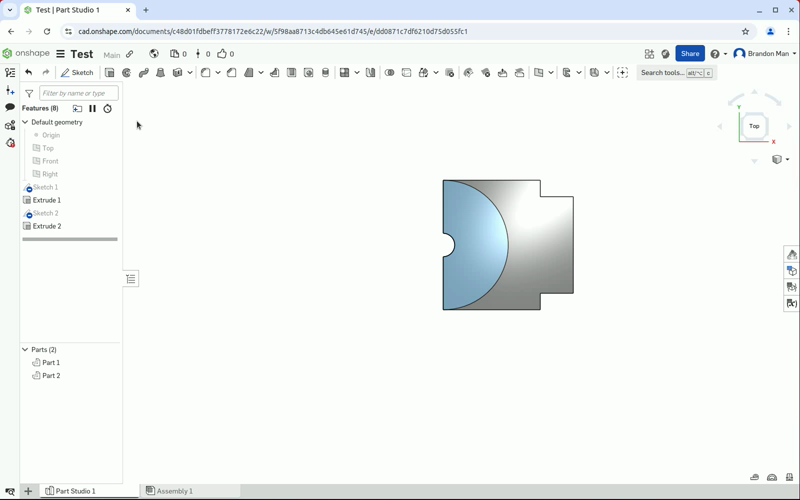
key(shift+h)
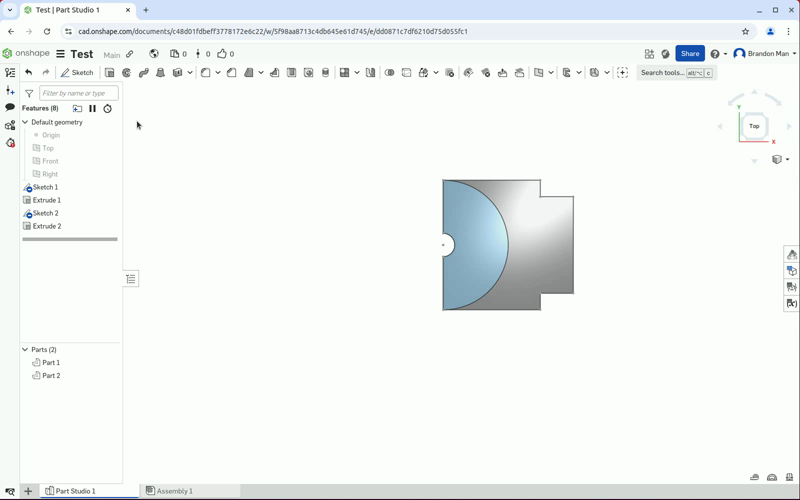
key(shift+h)
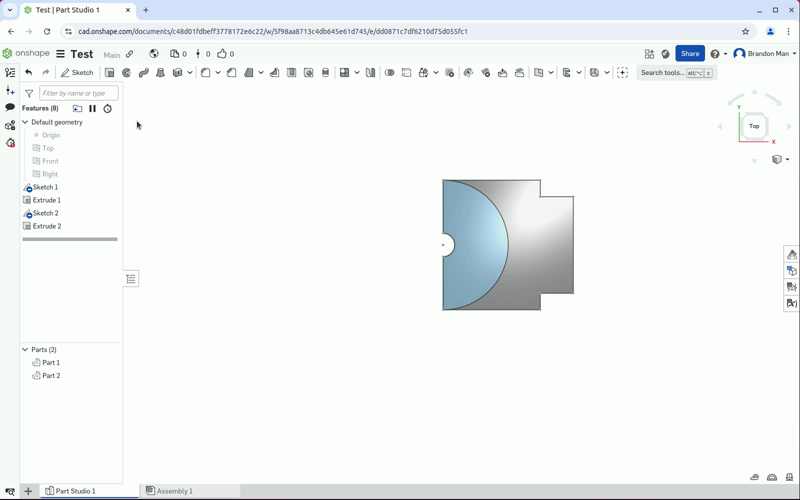
key(shift+7)
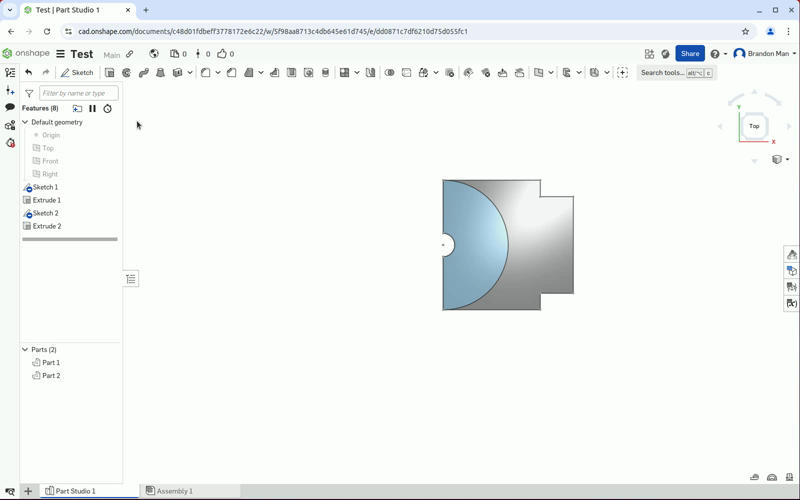
key(up, 3)
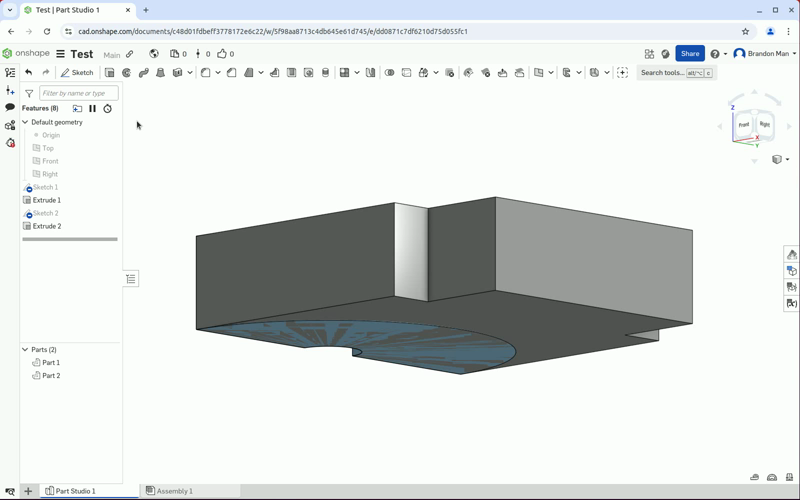
key(left, 3)
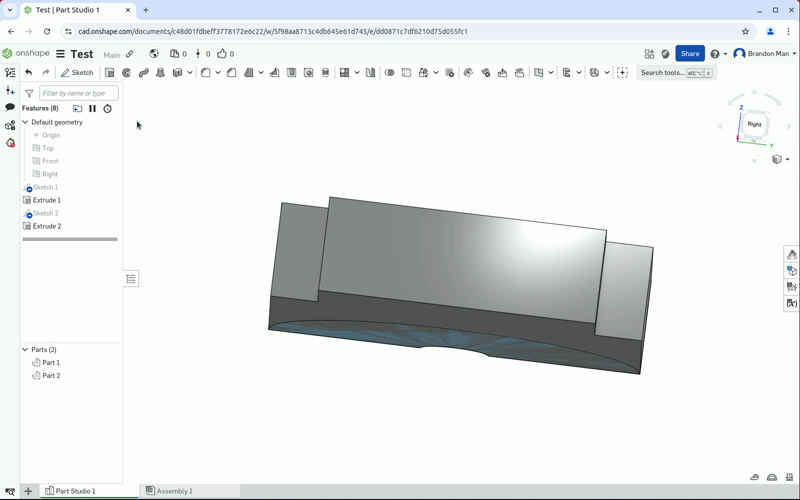
key(right, 3)
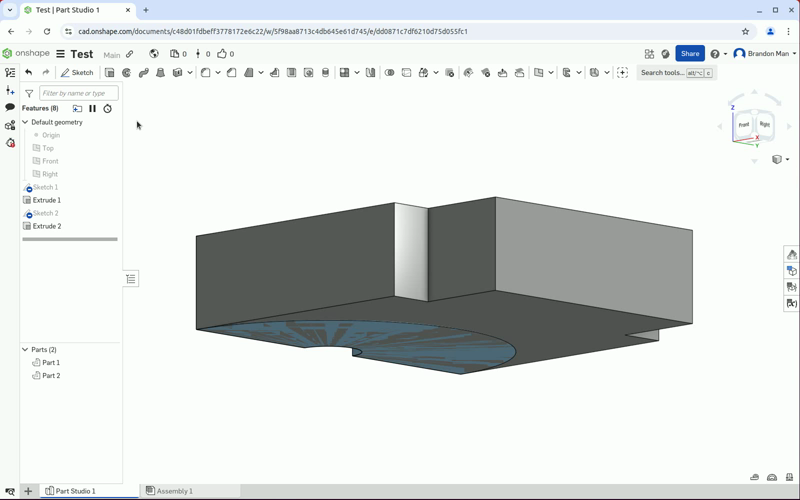
key(down, 3)
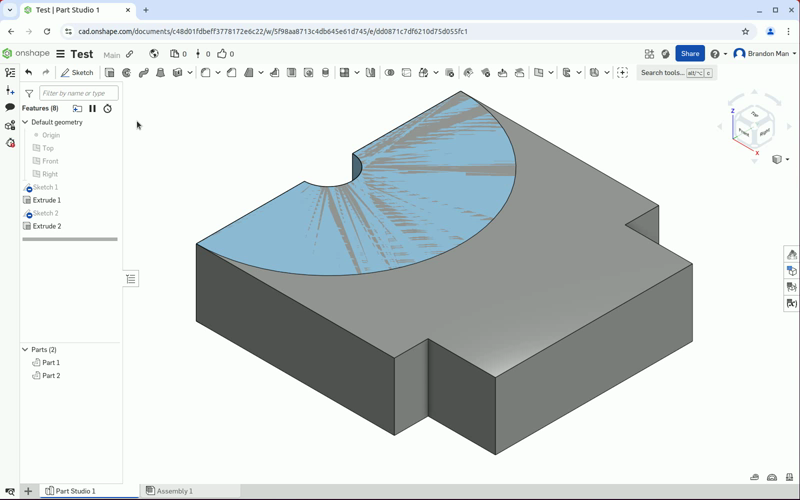
mouse_move(73, 189)
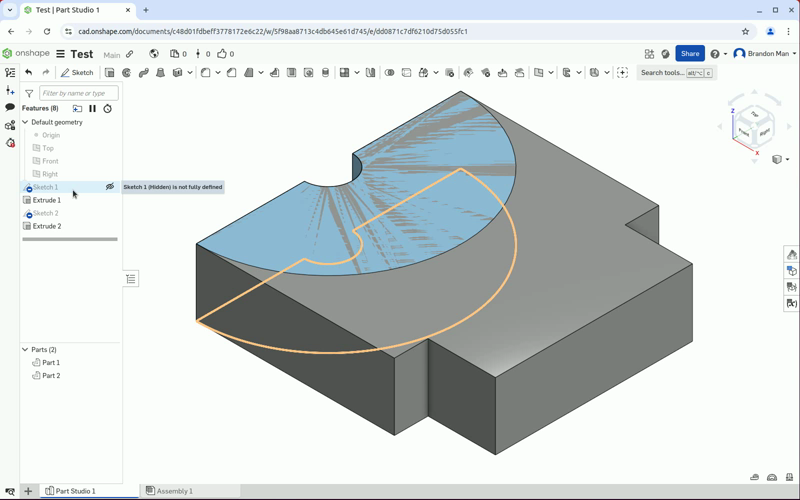
click(73, 189)